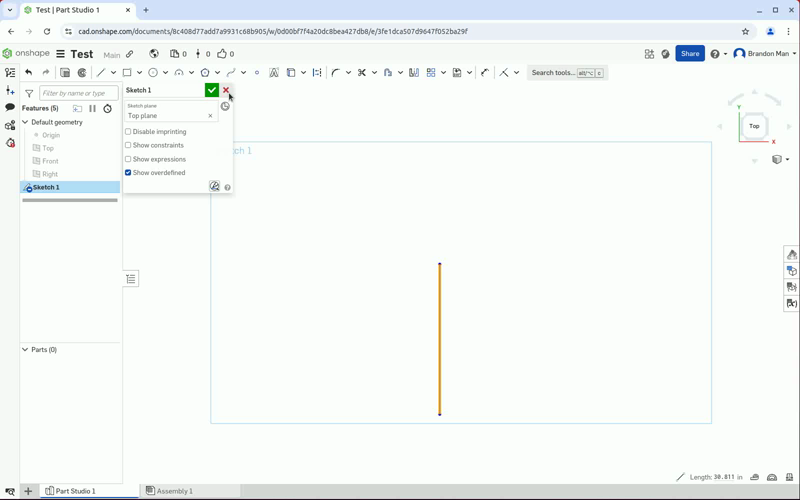
key(shift+h)
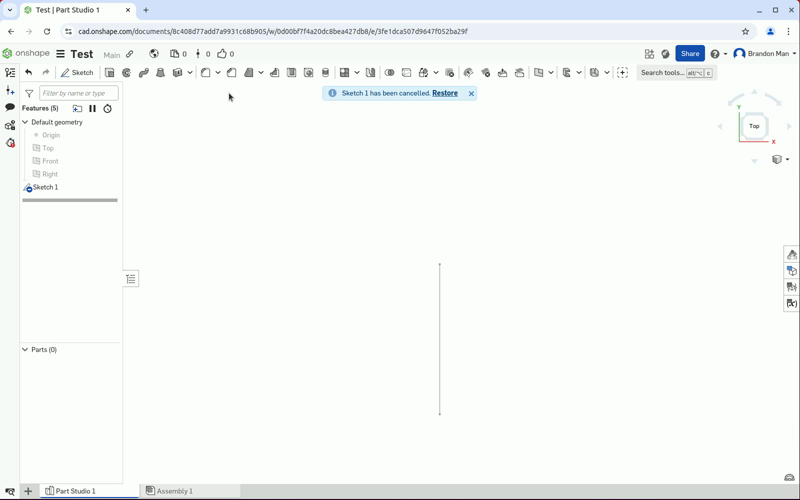
mouse_move(73, 352)
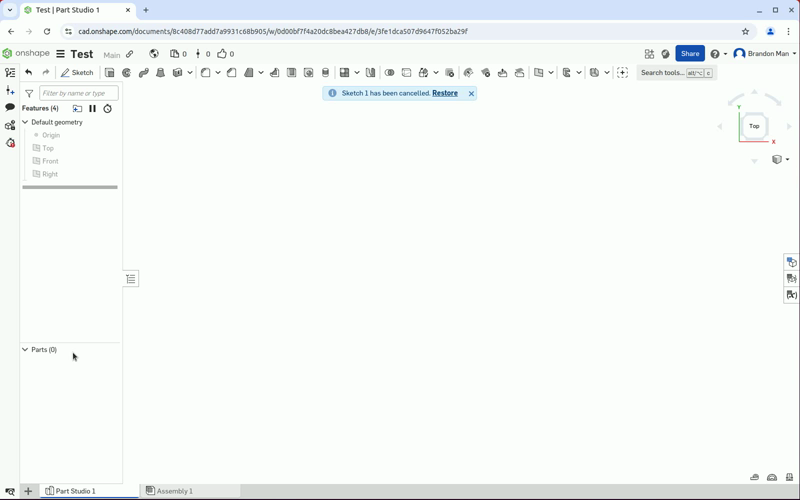
key(y)
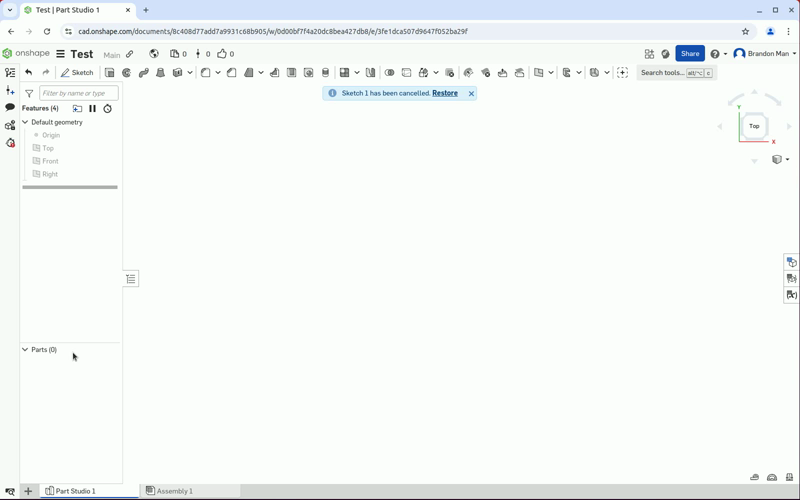
key(shift+p)
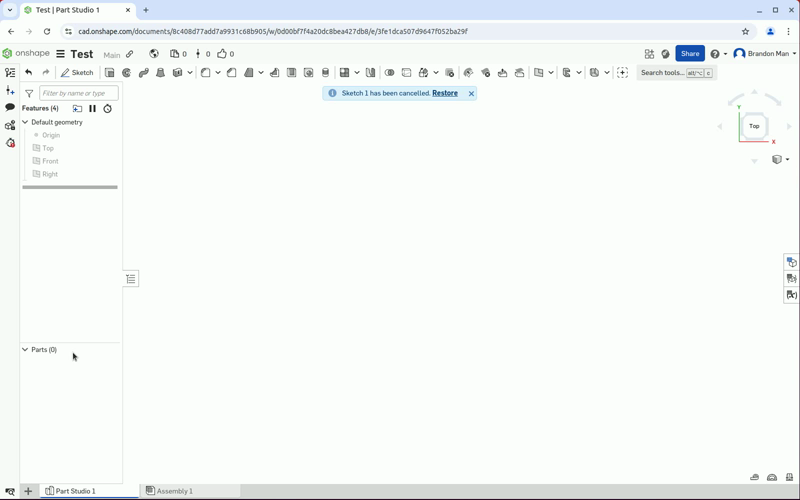
key(space)
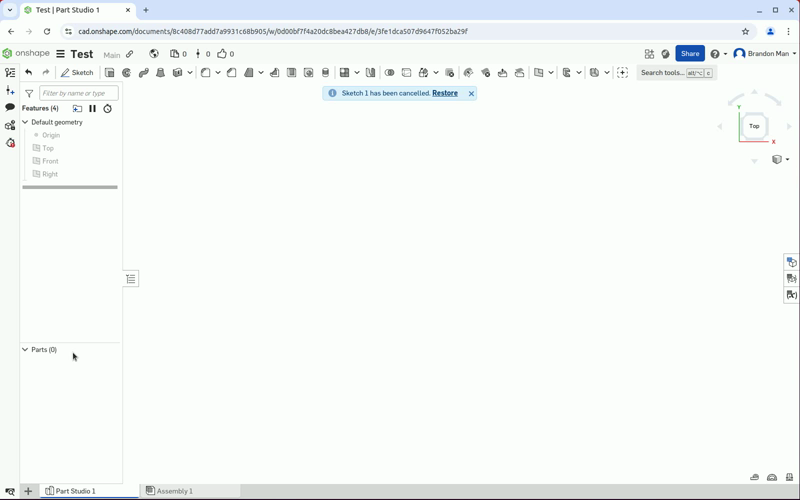
key_down(shift)
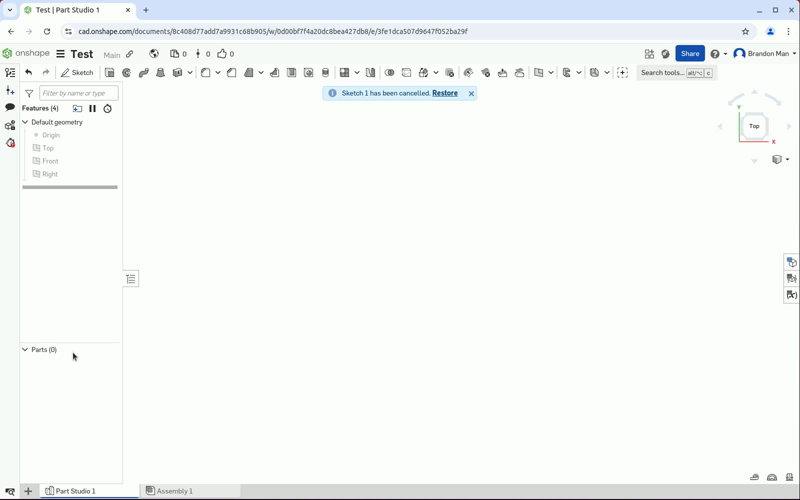
key(up)
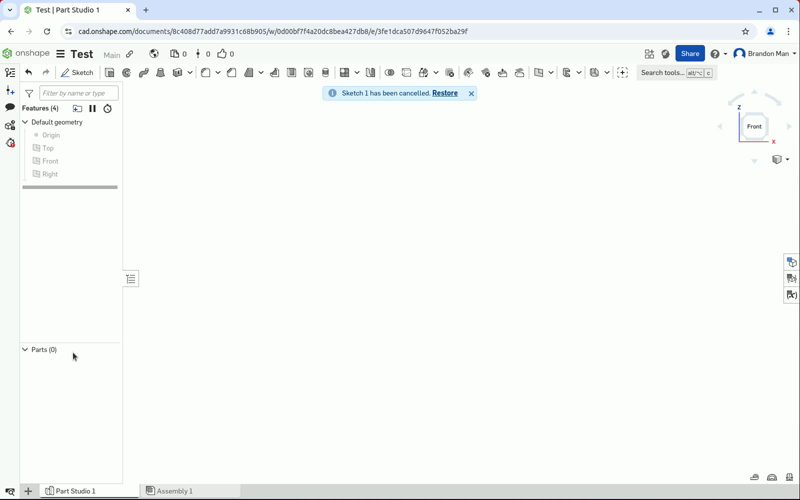
key_up(shift)
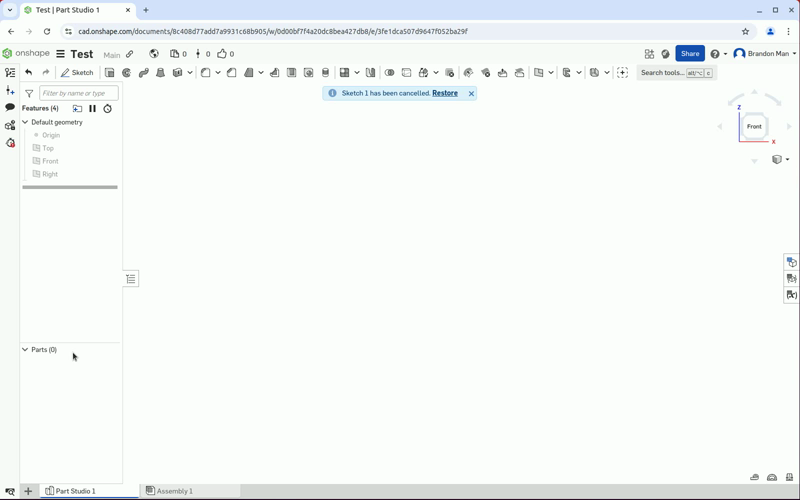
mouse_move(73, 352)
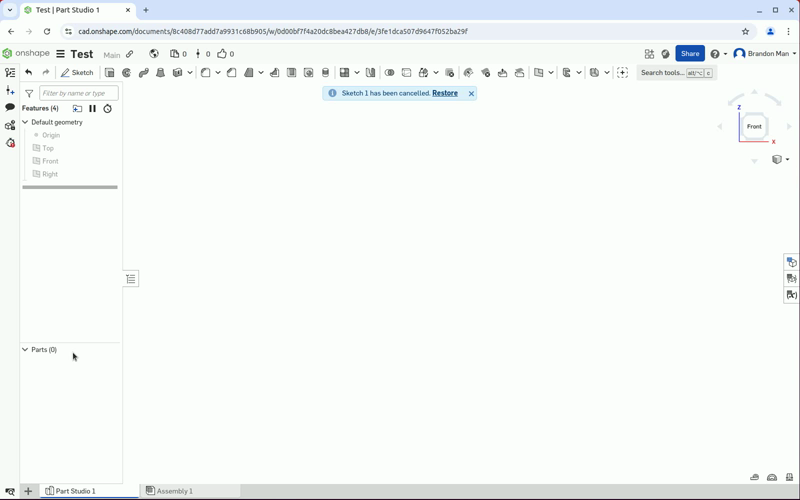
key(shift+y)
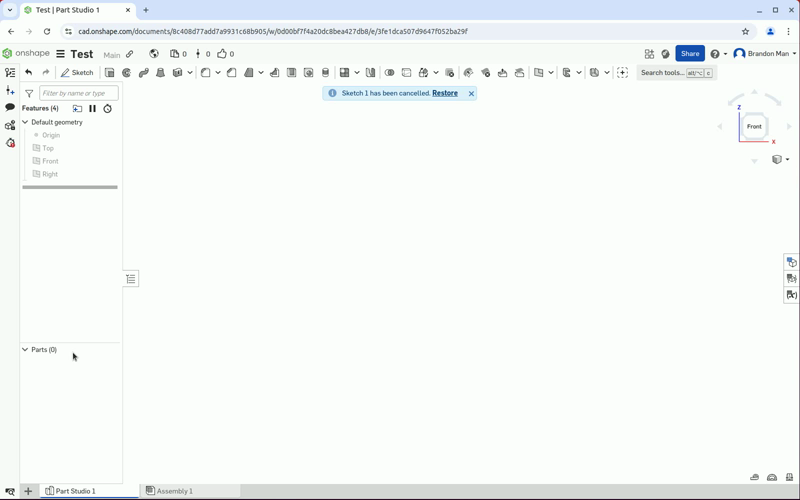
key(shift+s)
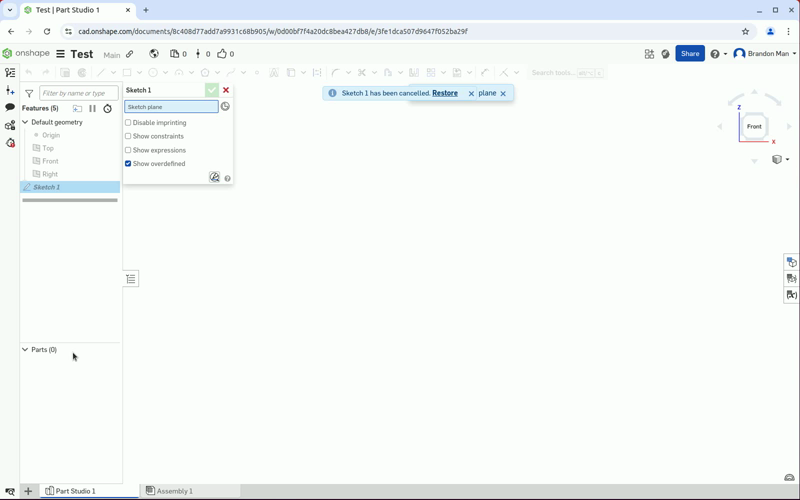
mouse_move(73, 163)
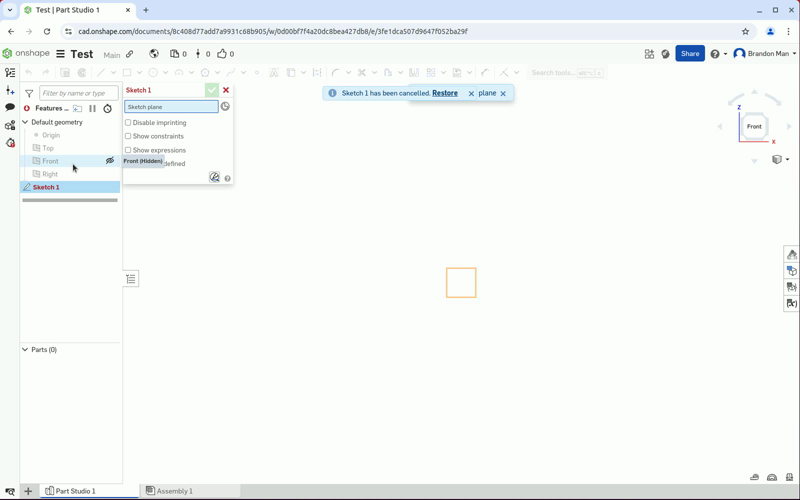
click(73, 163)
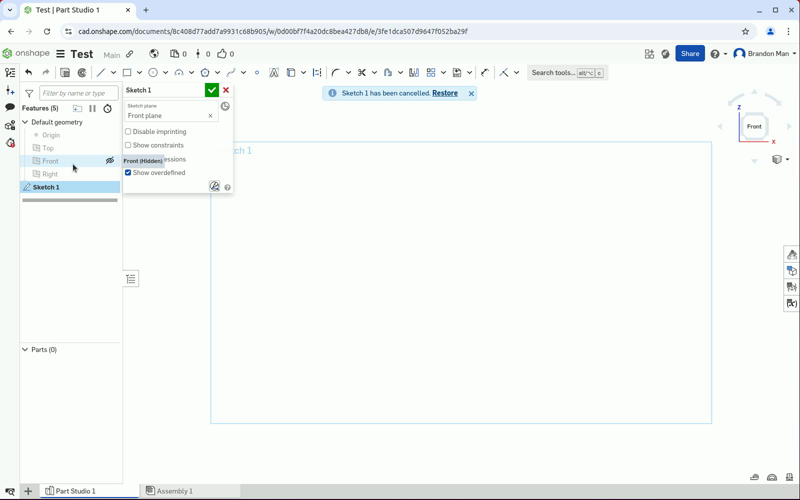
mouse_move(73, 352)
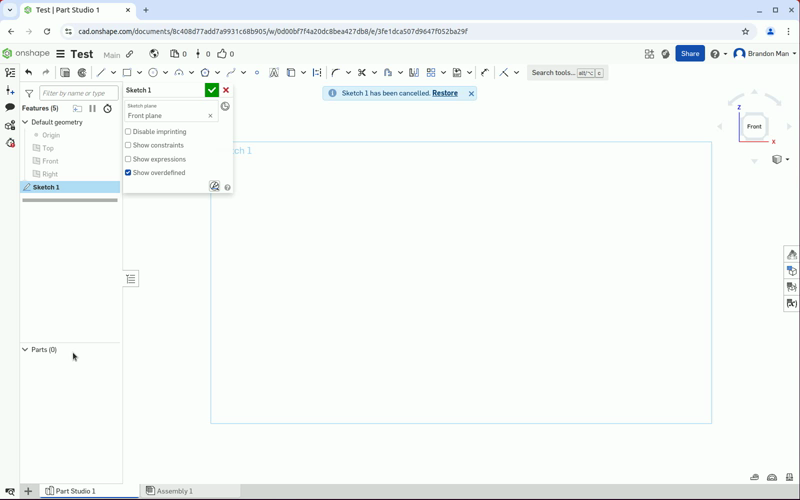
key(y)
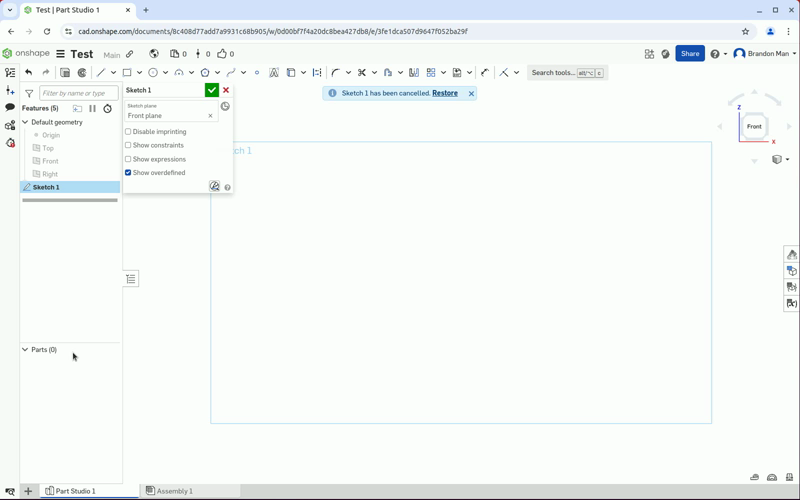
key(c)
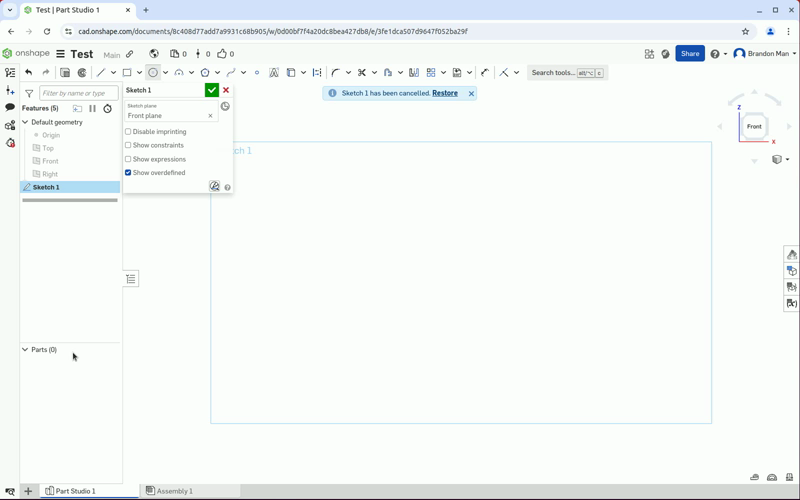
key_down(shift)
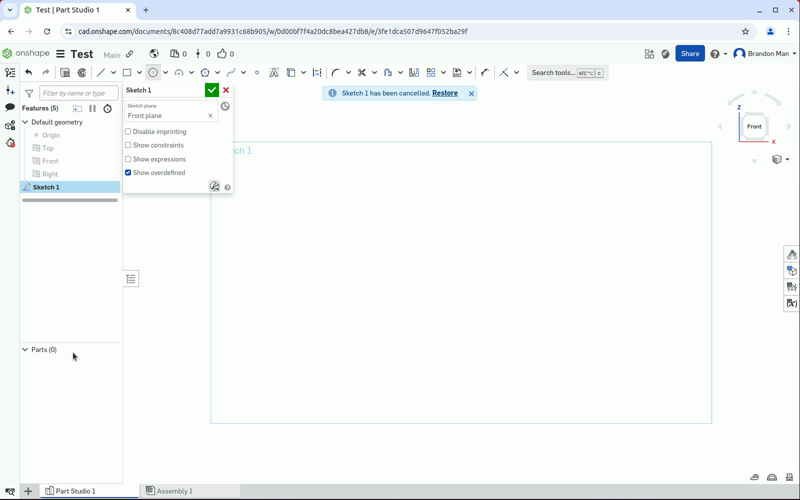
mouse_move(460, 282)
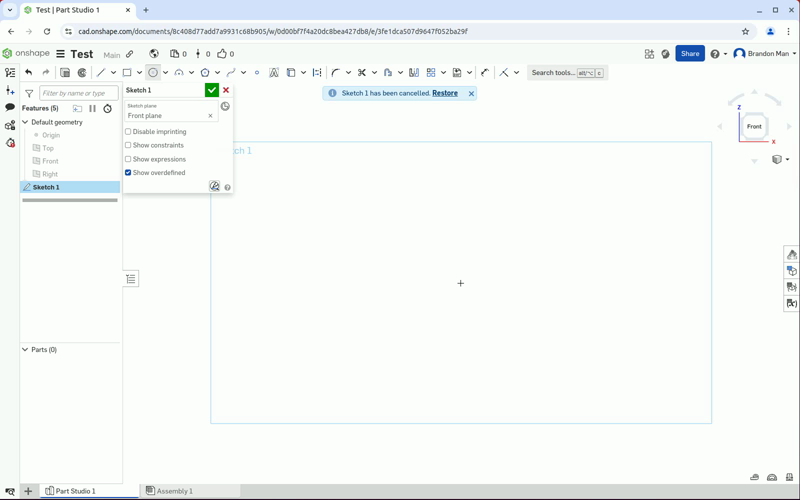
click(460, 282)
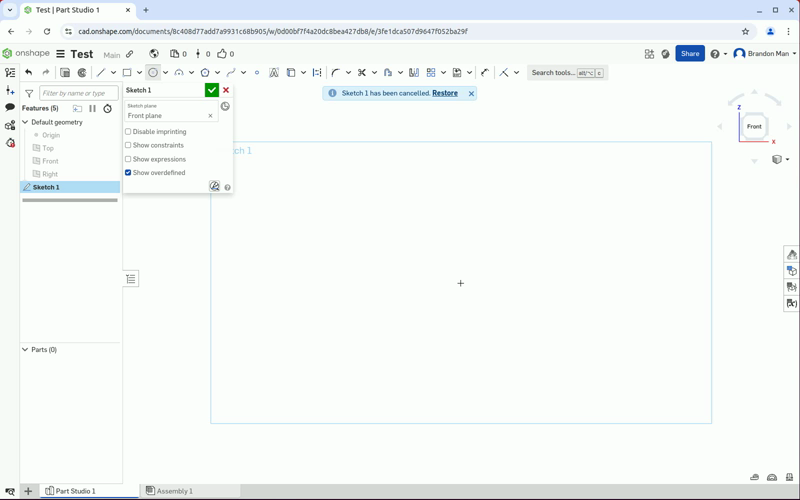
key_up(shift)
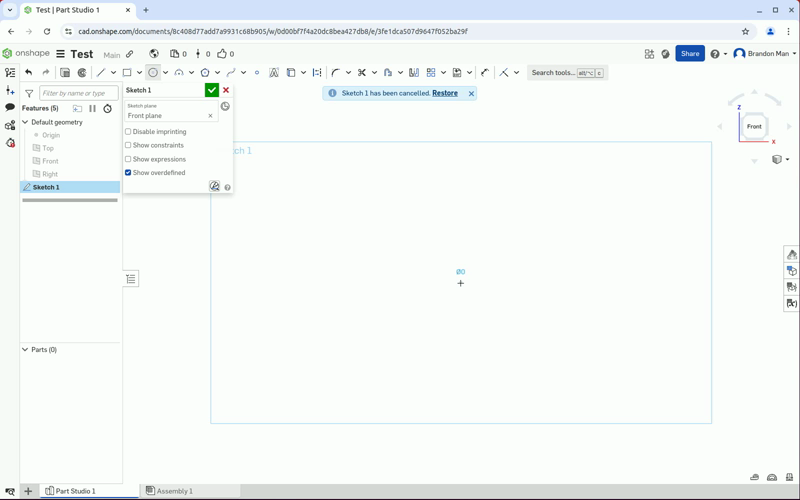
mouse_move(505, 282)
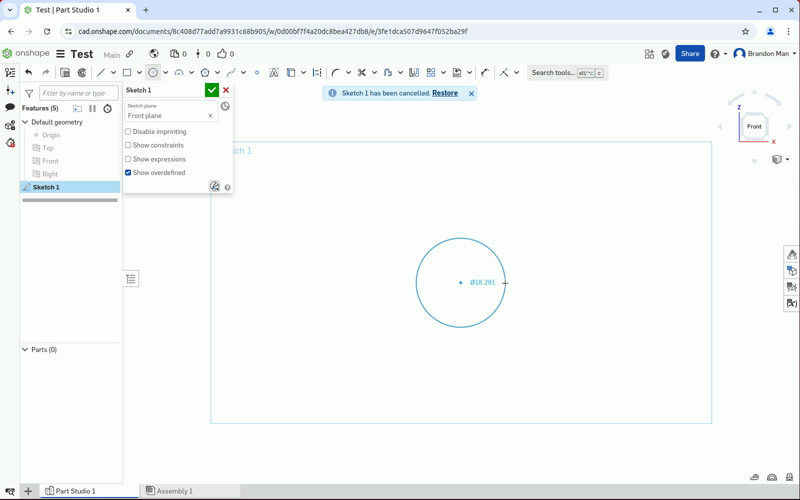
click(505, 282)
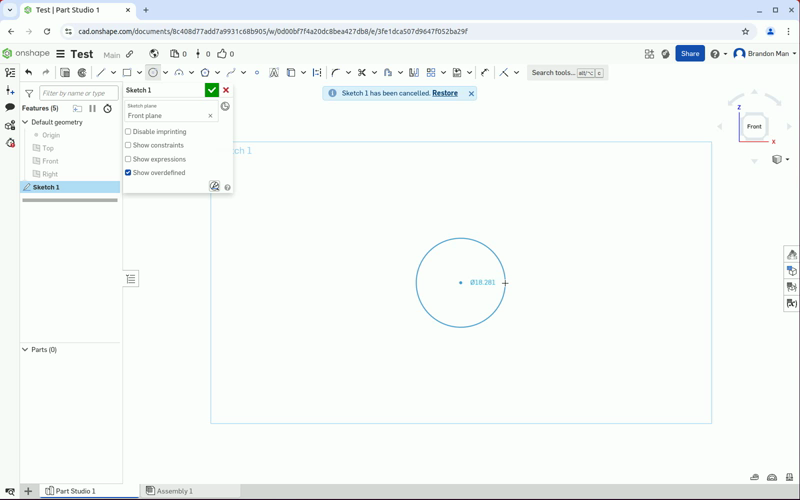
key(esc)
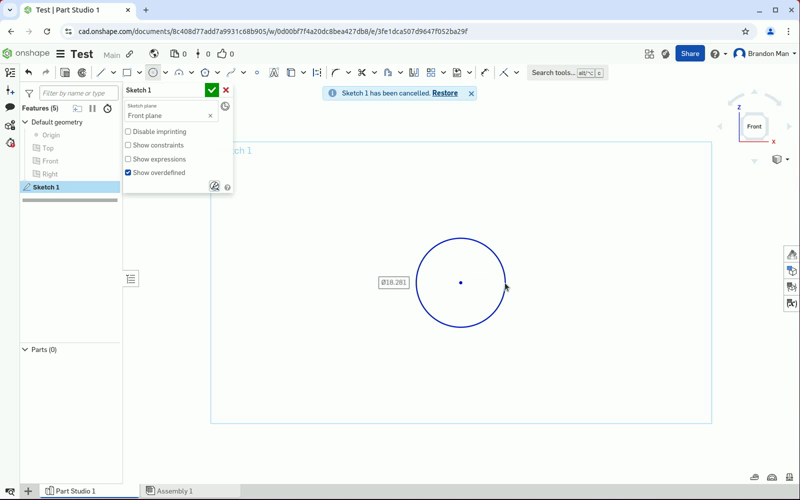
key(c)
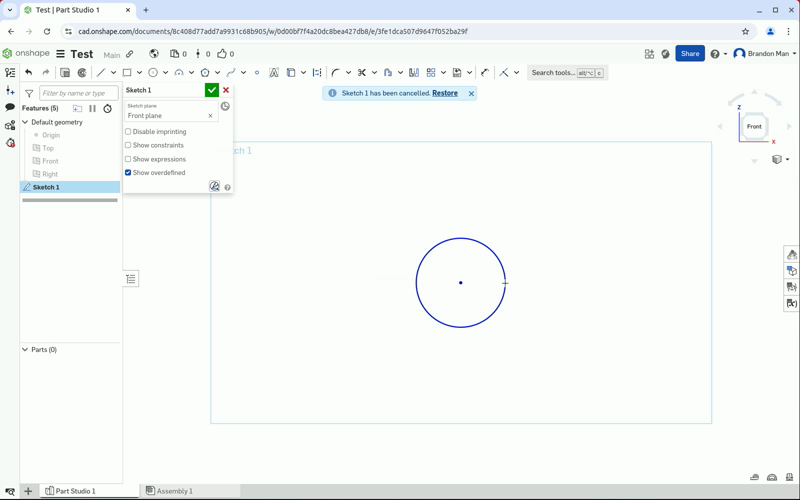
key_down(shift)
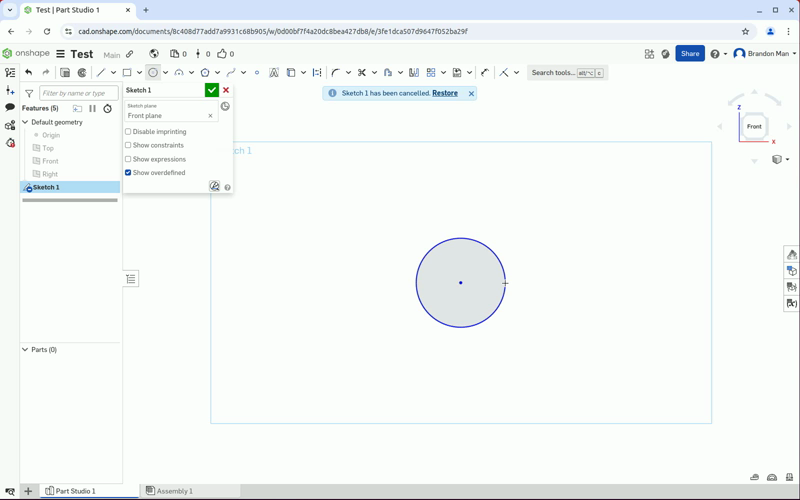
mouse_move(460, 282)
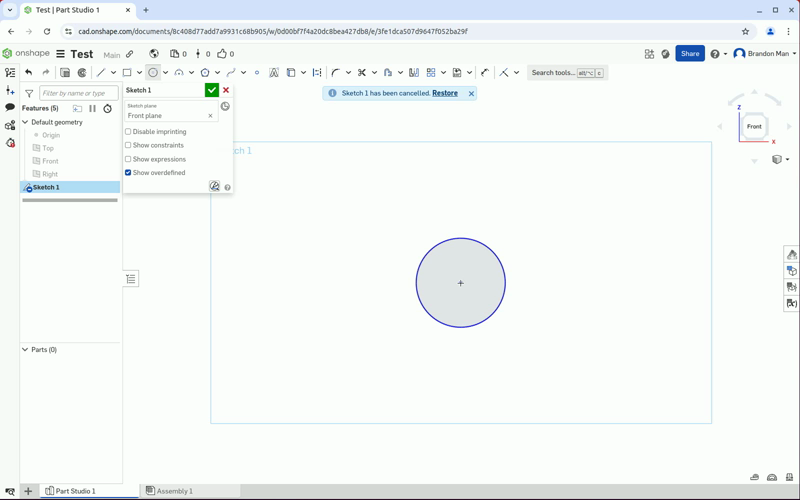
click(460, 282)
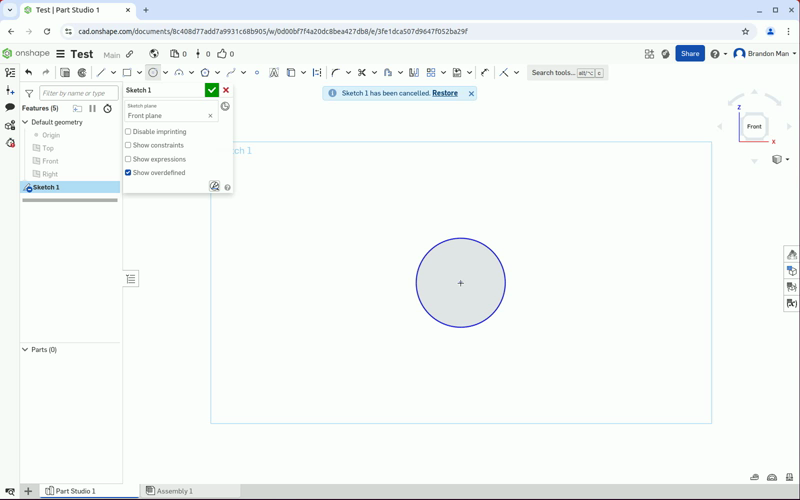
key_up(shift)
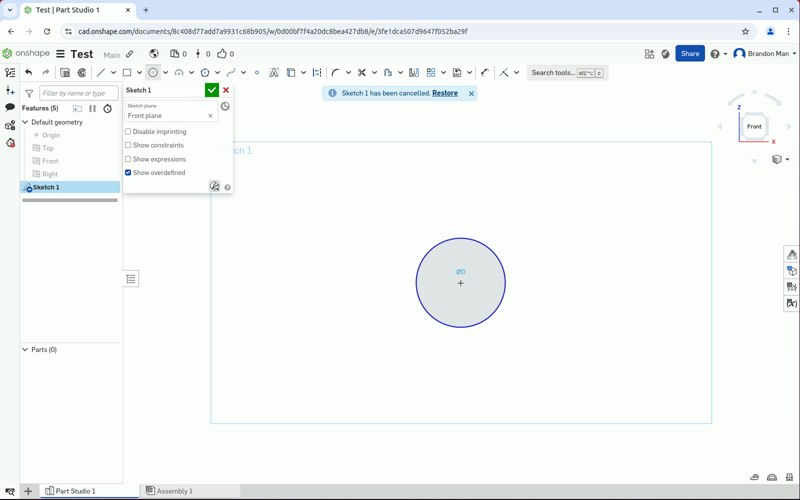
mouse_move(478, 282)
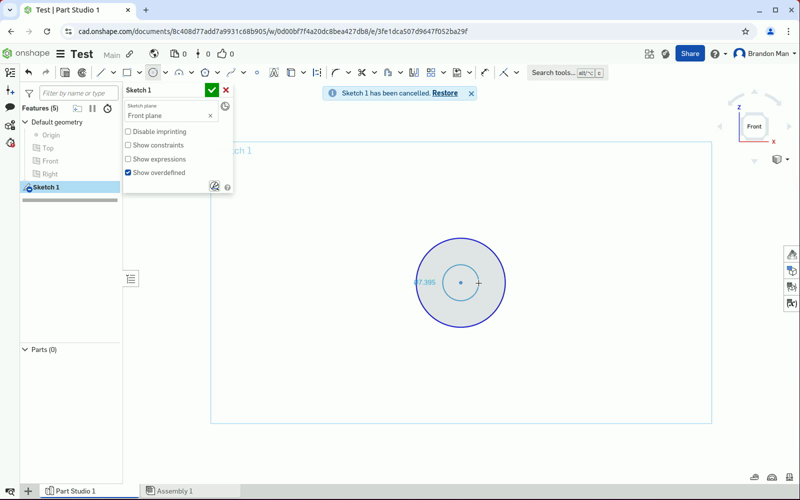
click(478, 282)
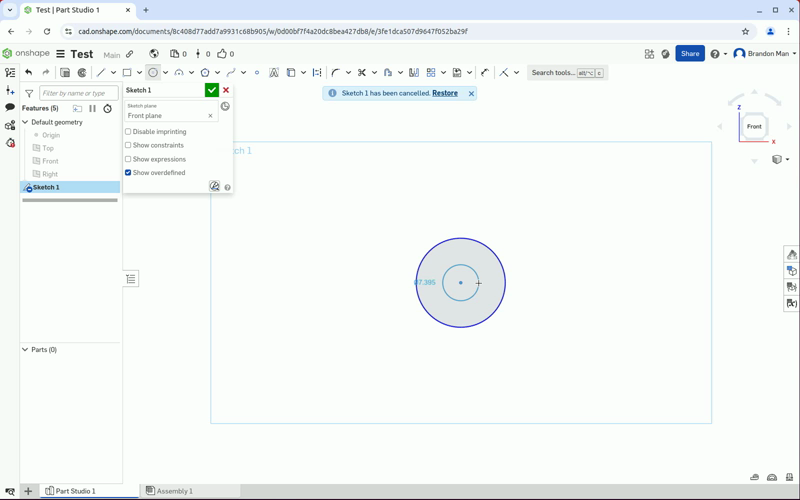
key(esc)
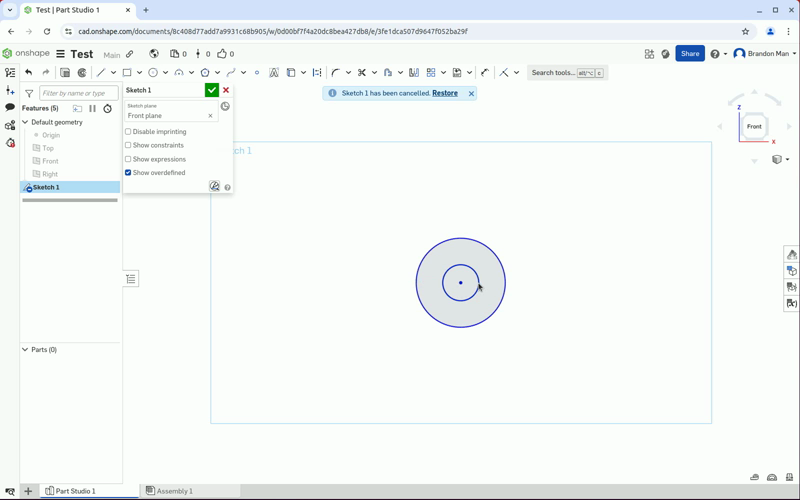
mouse_move(433, 261)
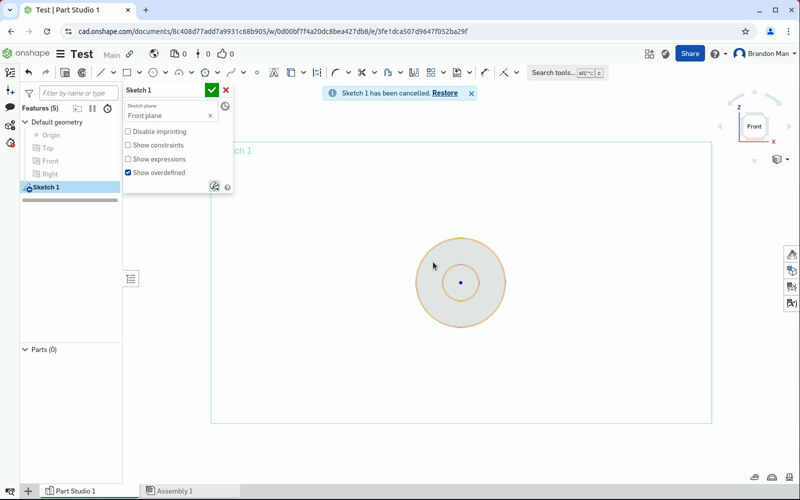
click(433, 261)
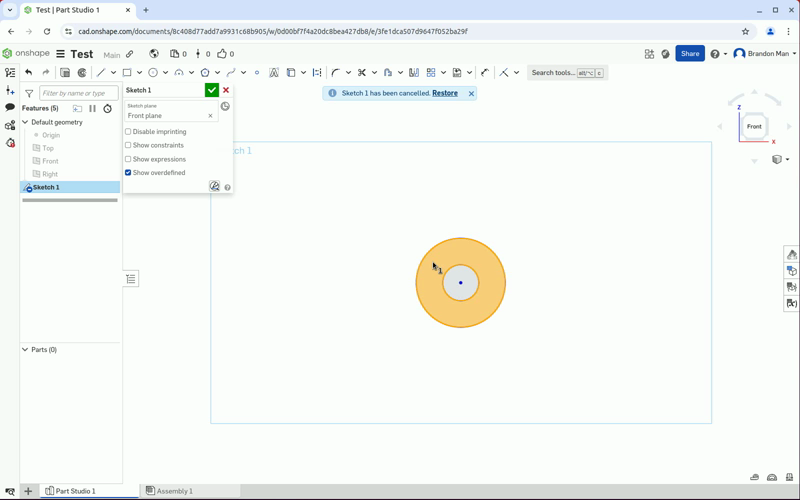
mouse_move(73, 352)
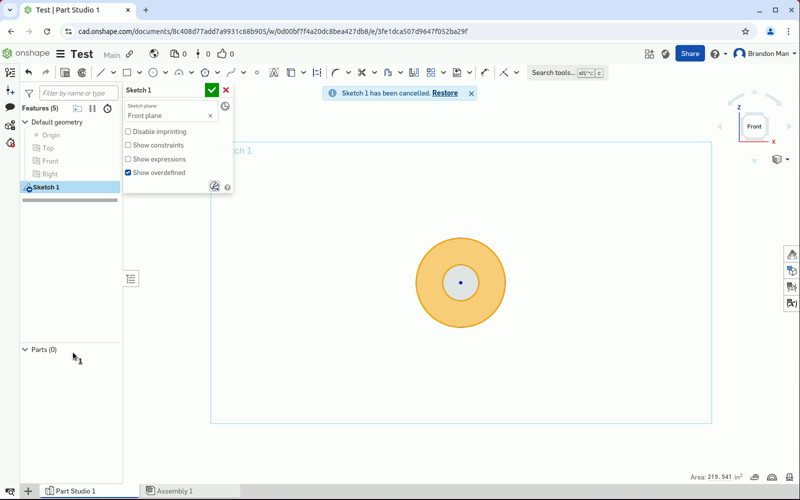
key(shift+y)
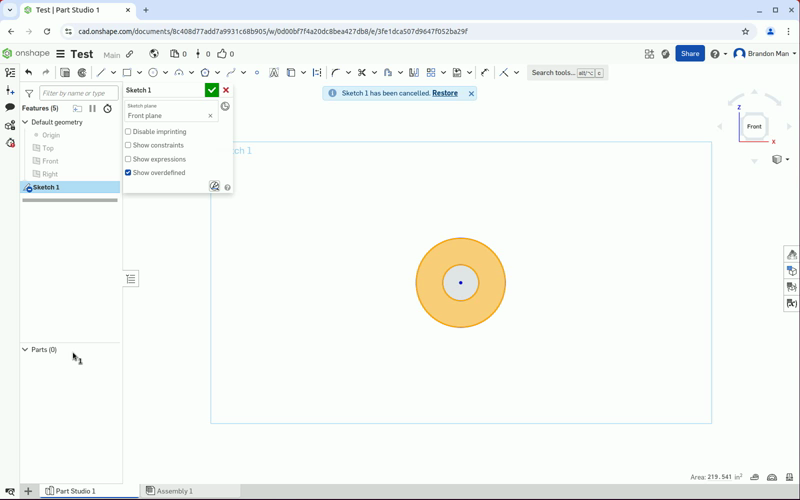
key(shift+e)
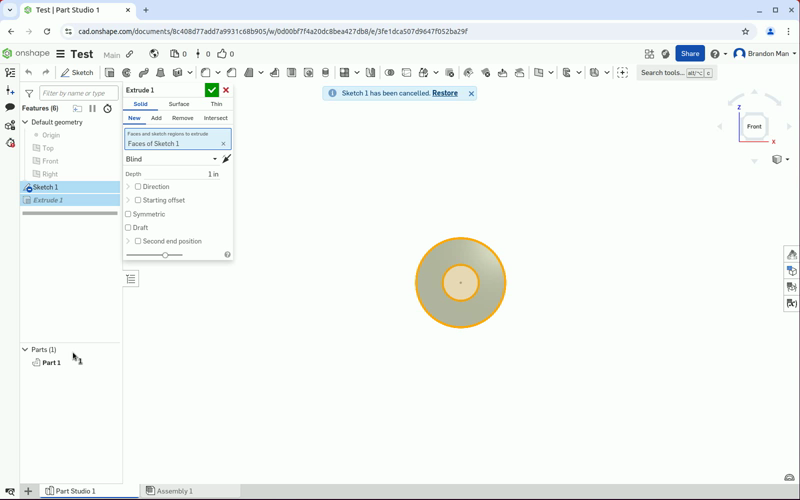
mouse_move(143, 106)
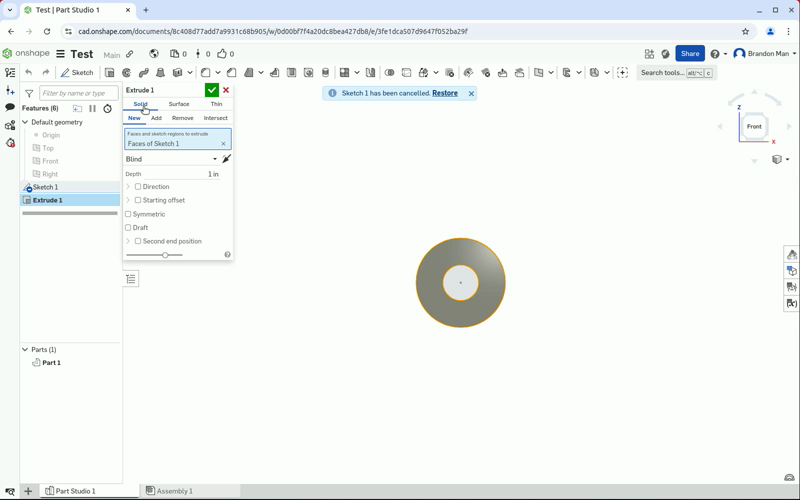
click(143, 106)
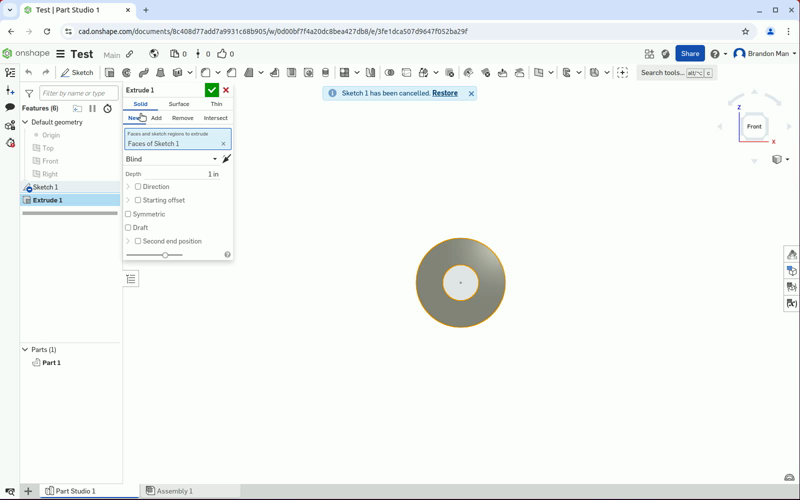
mouse_move(137, 120)
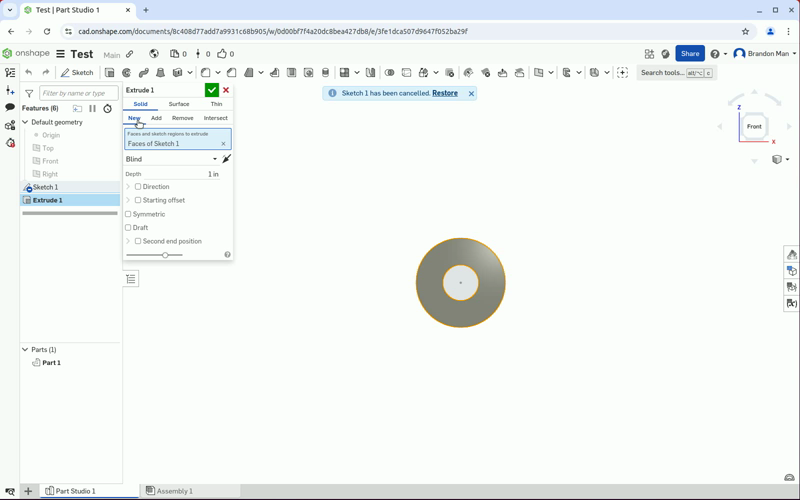
click(137, 120)
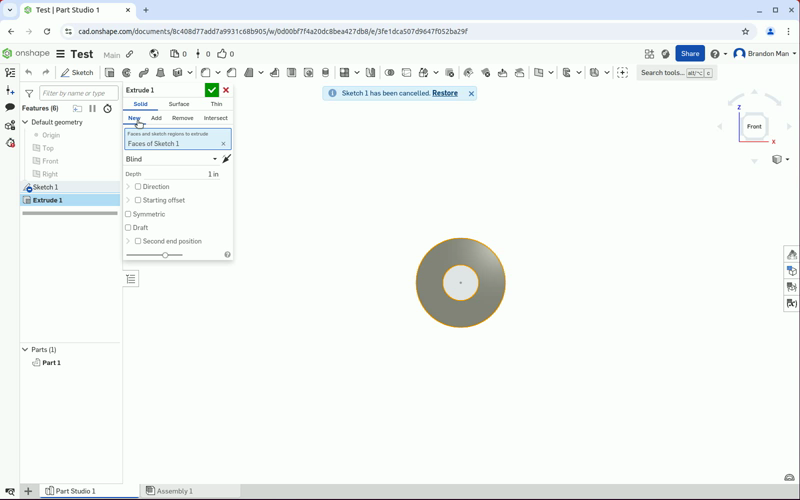
key(tab, 4)
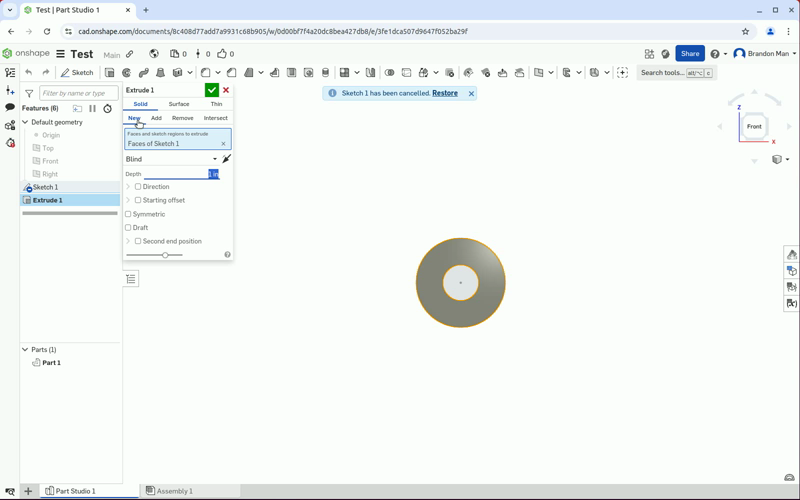
text(3.611)
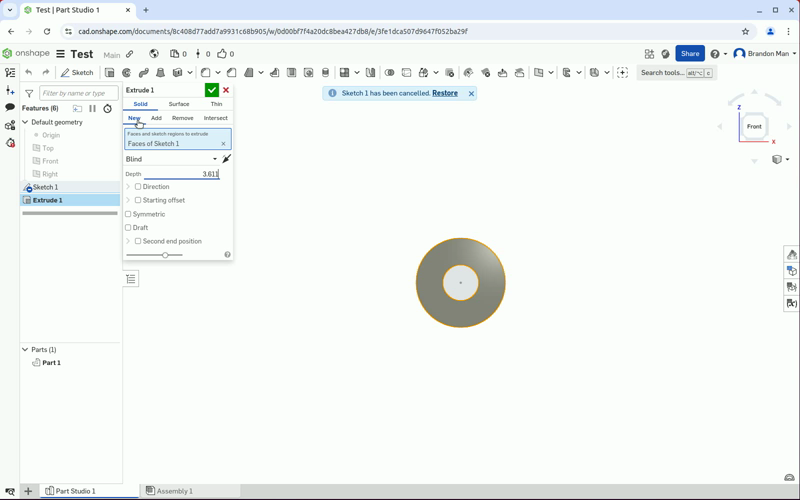
key(enter)
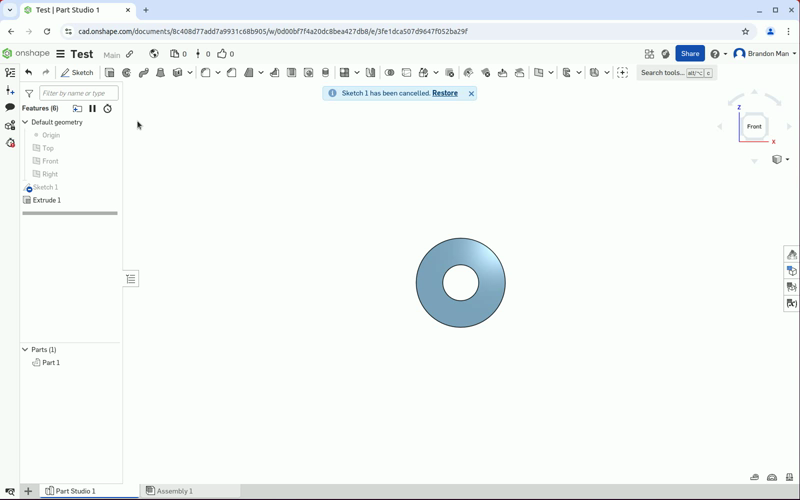
key(shift+h)
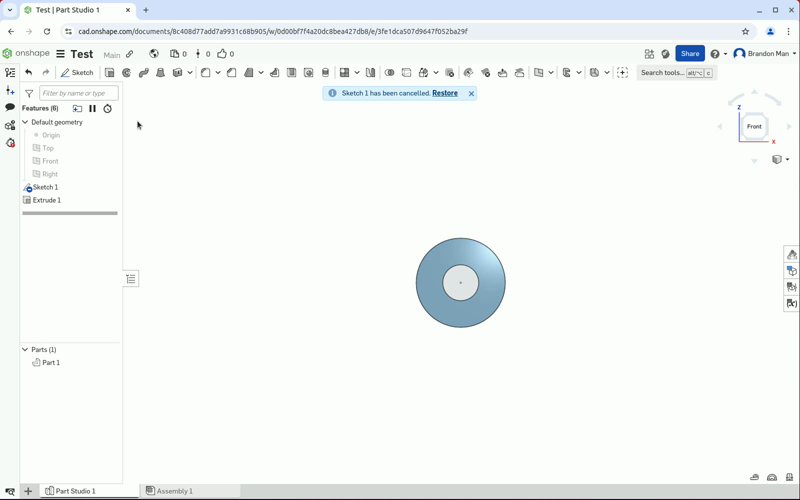
key(shift+h)
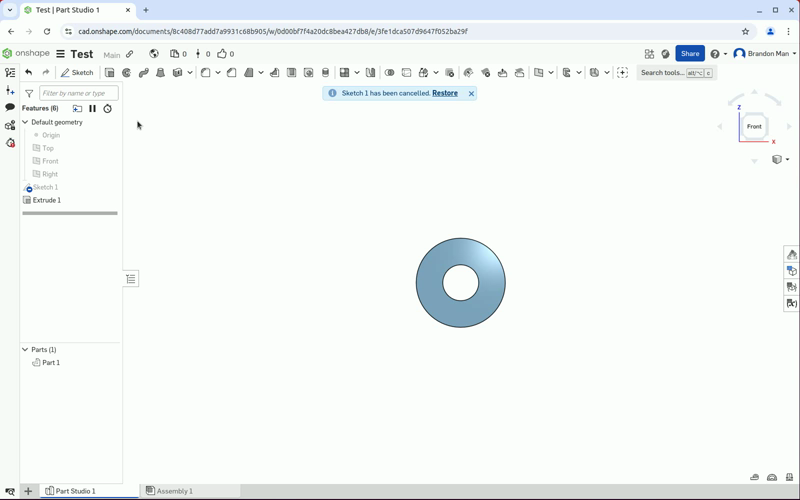
mouse_move(73, 189)
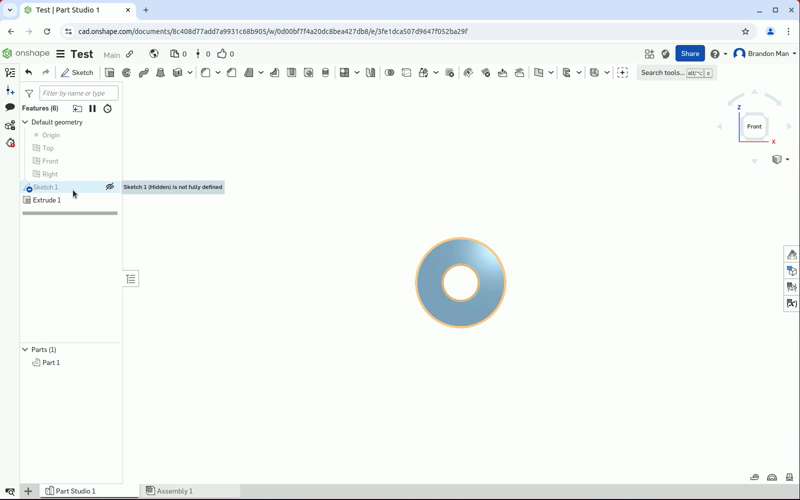
click(73, 189)
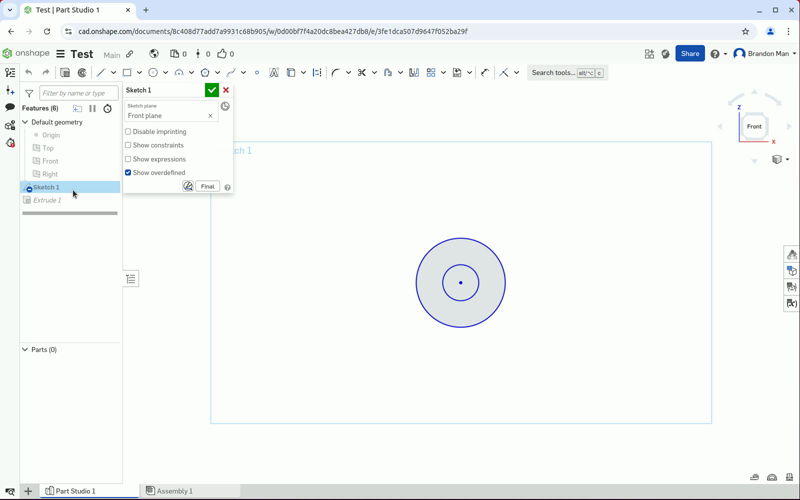
mouse_move(229, 92)
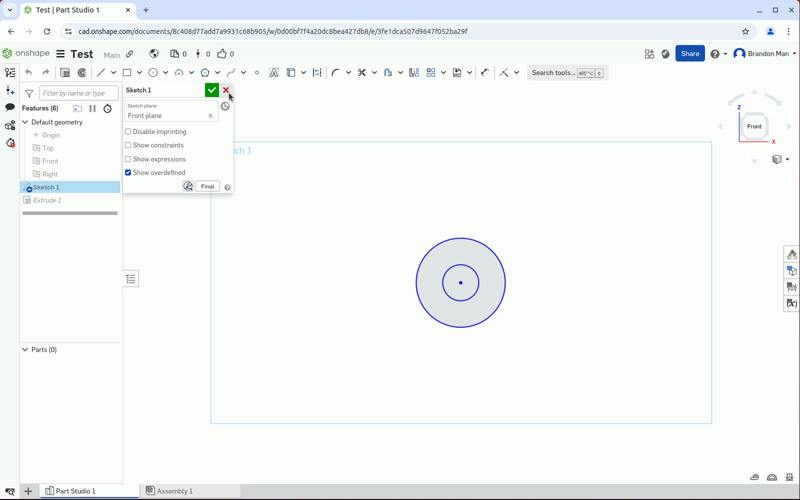
click(229, 92)
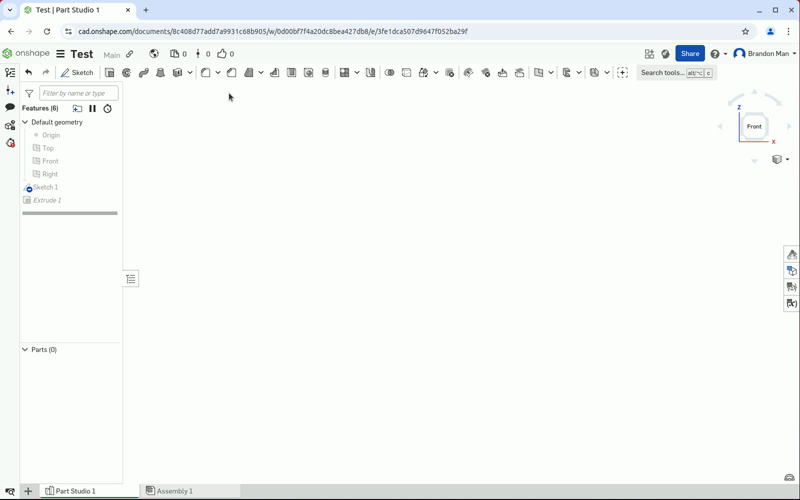
mouse_move(541, 75)
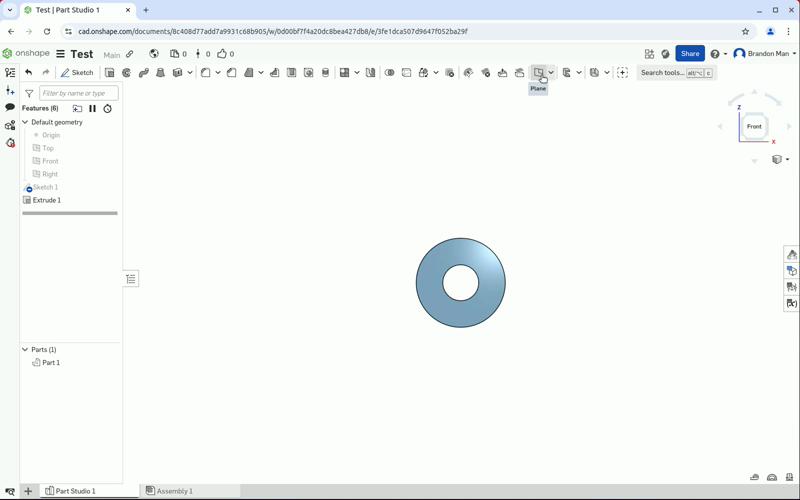
click(541, 75)
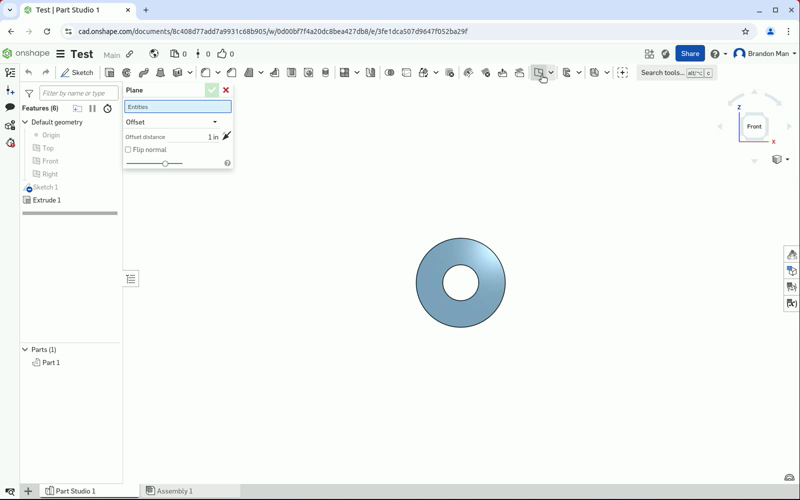
mouse_move(73, 163)
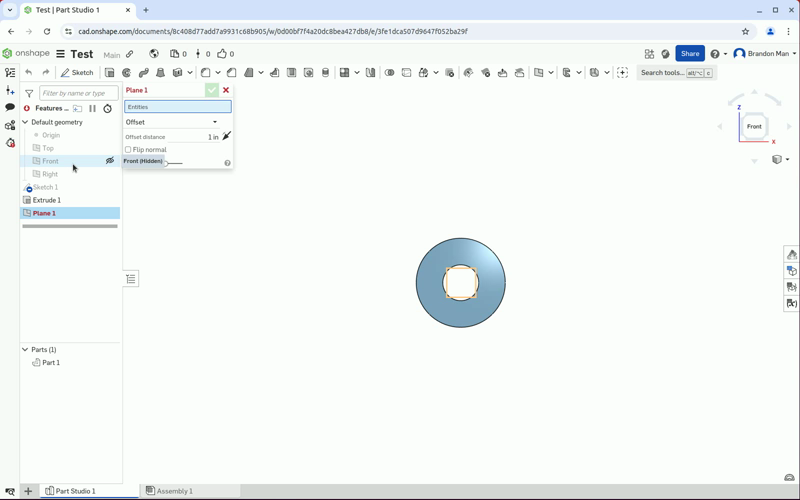
click(73, 163)
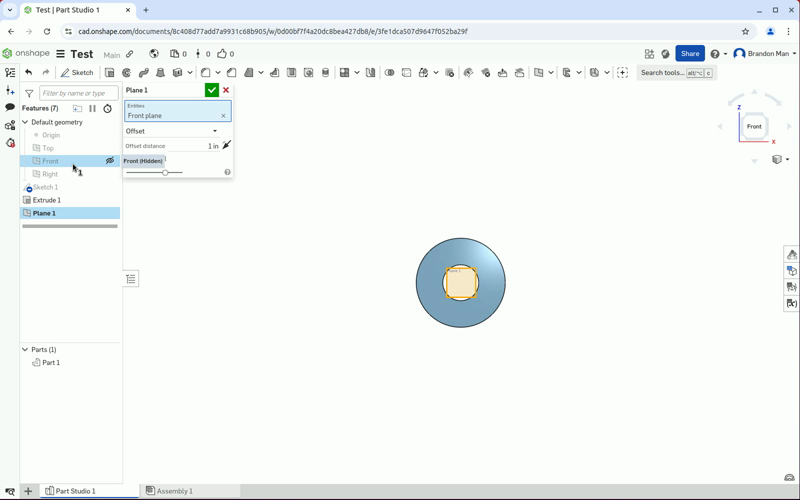
key(tab, 2)
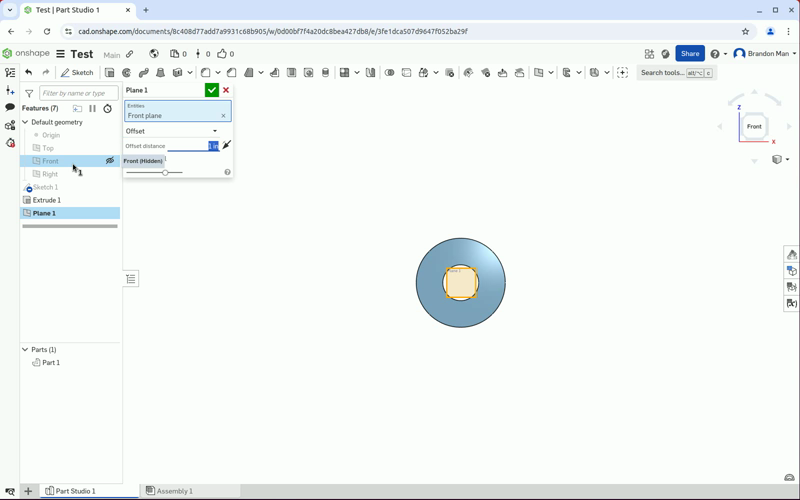
text(3.605)
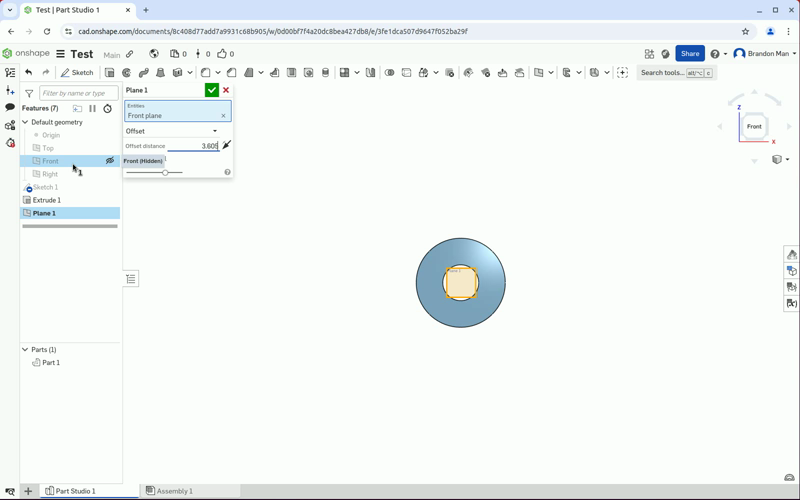
key(enter, 2)
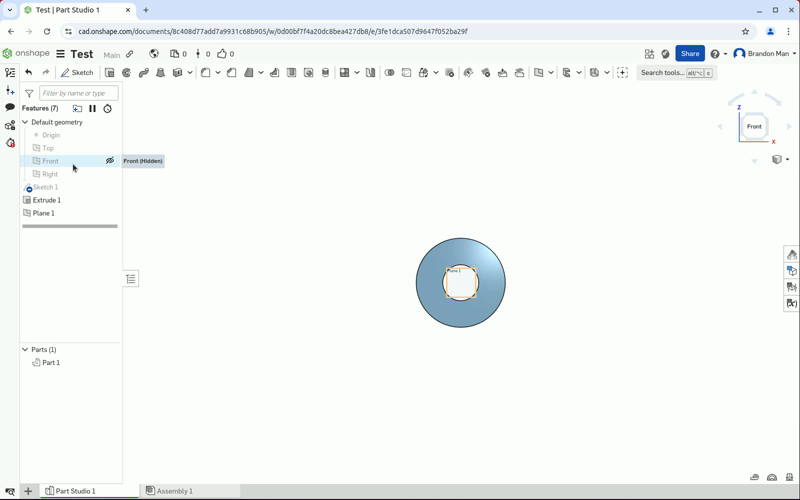
key(shift+s)
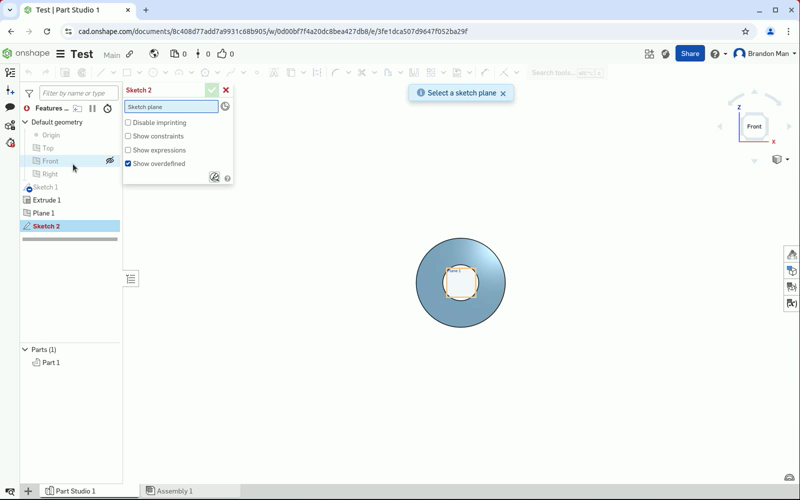
mouse_move(73, 215)
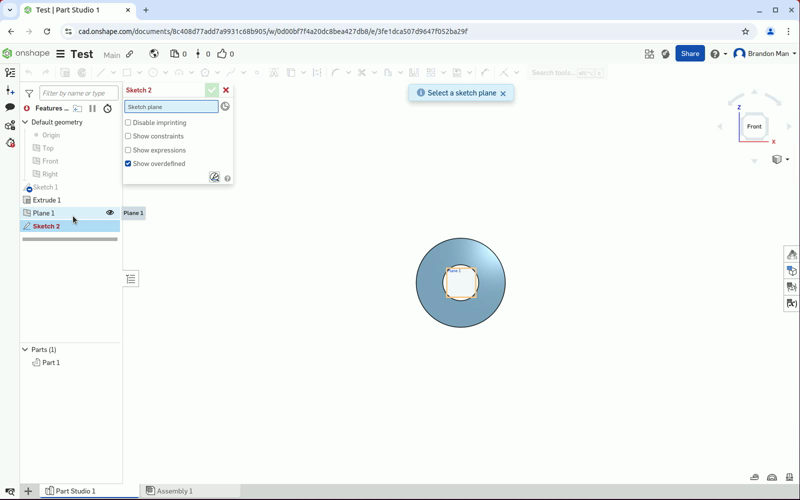
click(73, 215)
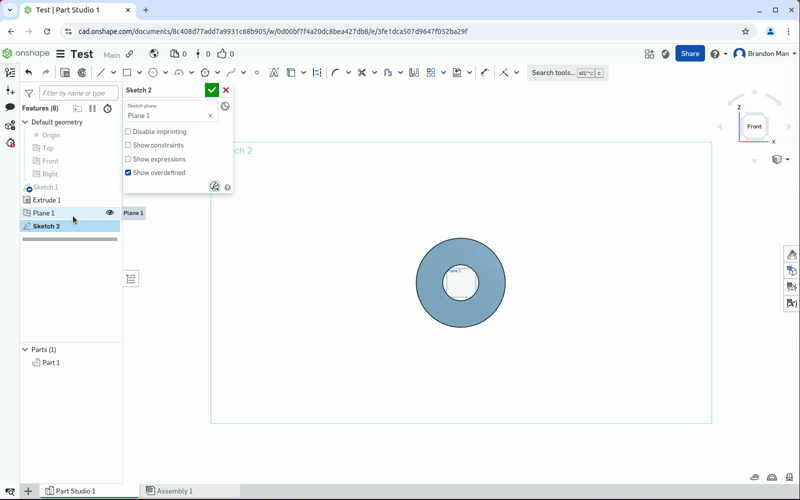
mouse_move(73, 352)
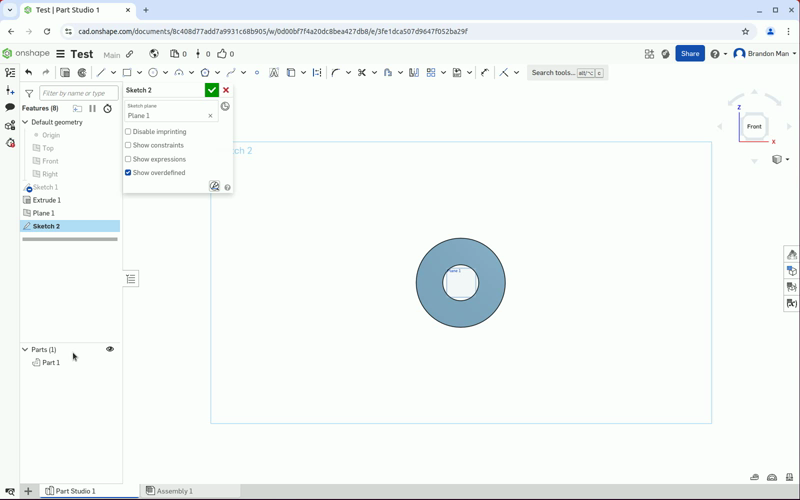
key(y)
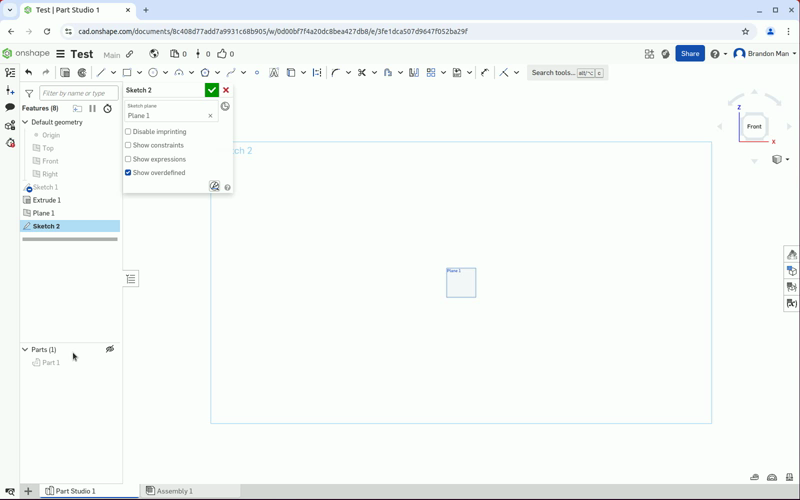
key(c)
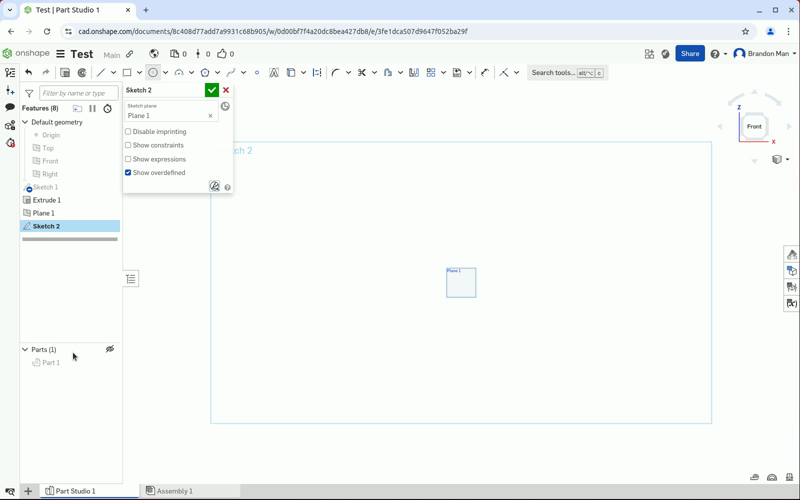
key_down(shift)
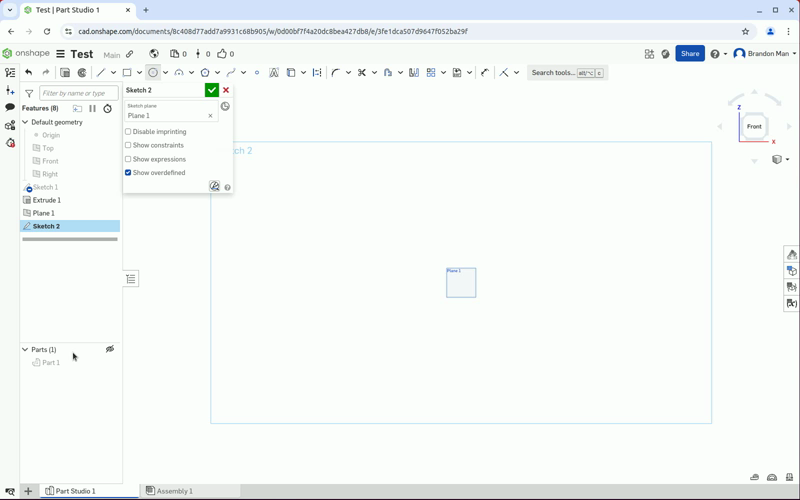
mouse_move(460, 282)
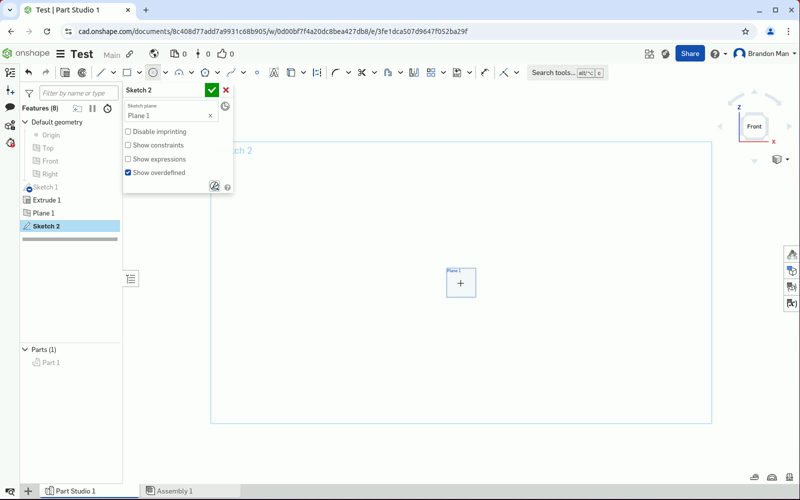
click(460, 282)
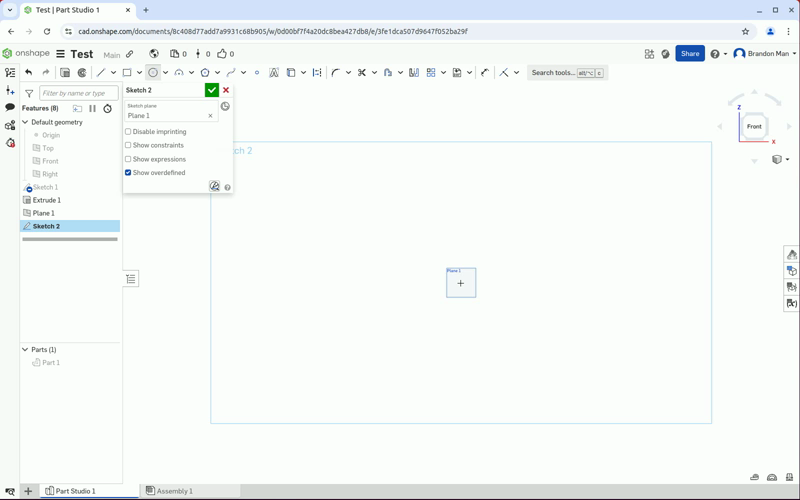
key_up(shift)
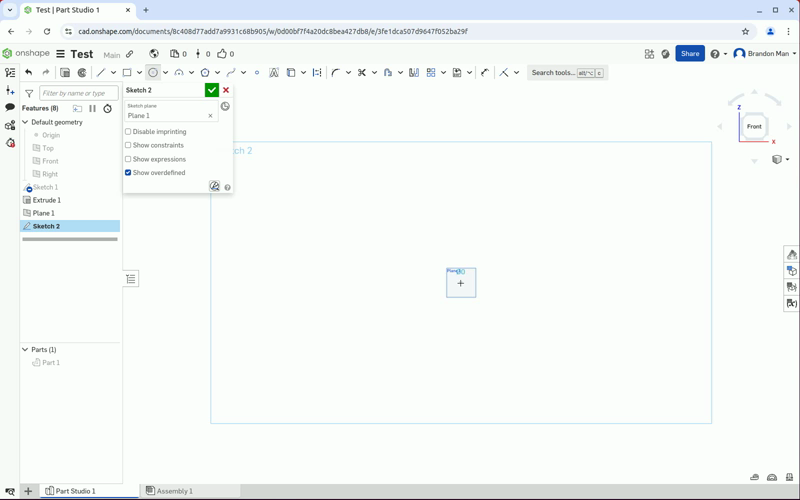
mouse_move(492, 282)
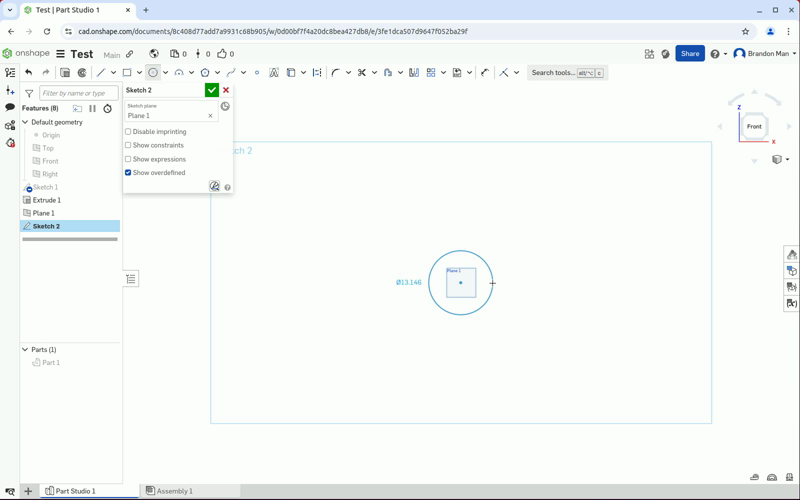
click(492, 282)
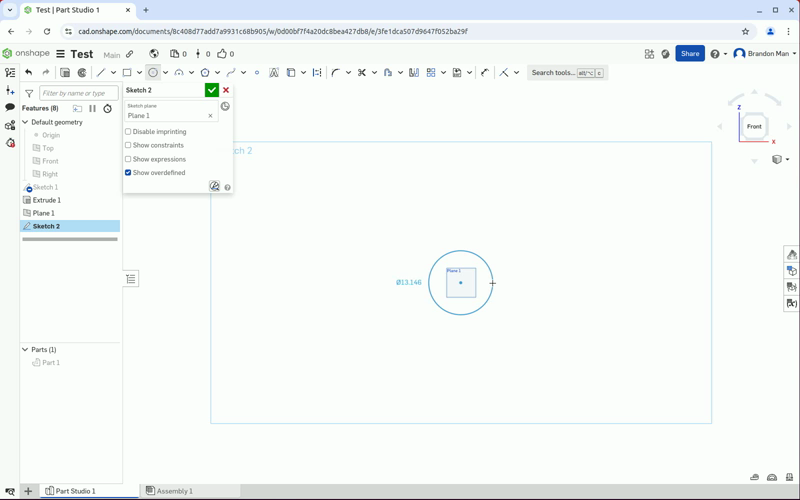
key(esc)
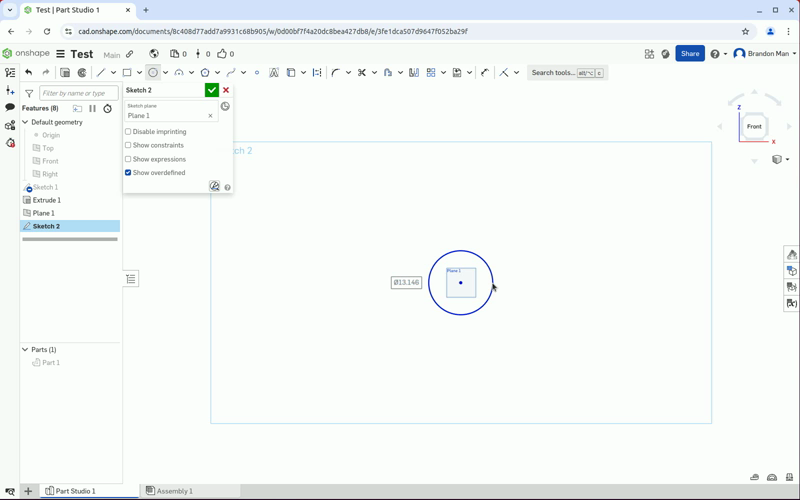
key(c)
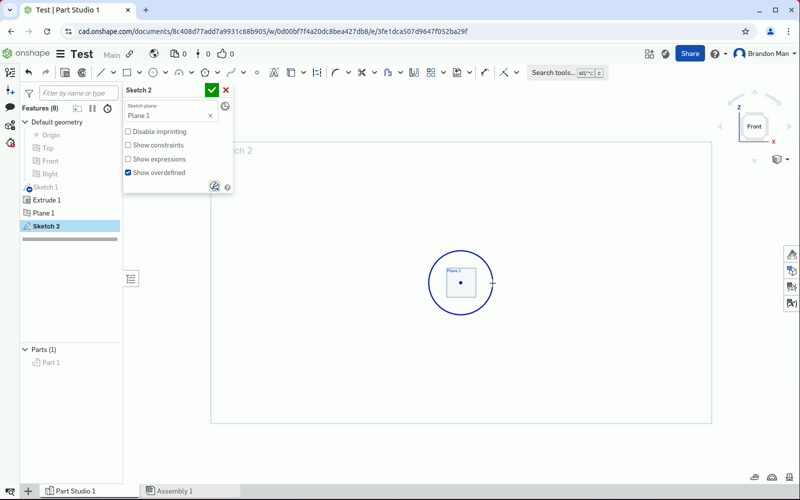
key_down(shift)
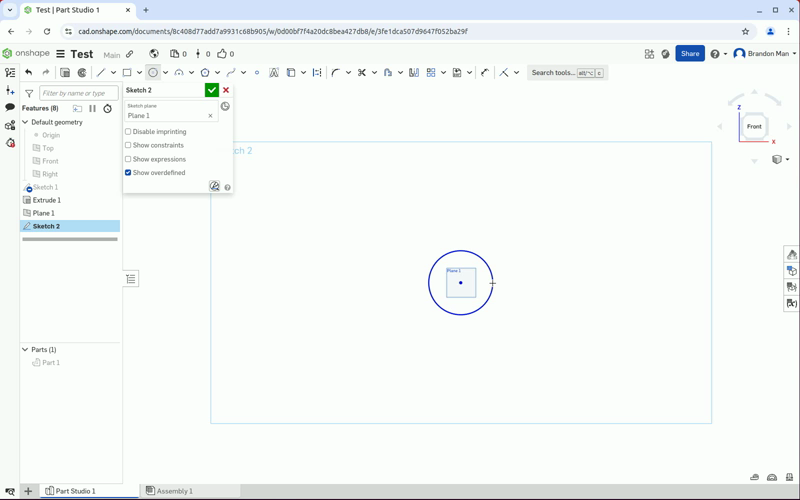
mouse_move(460, 282)
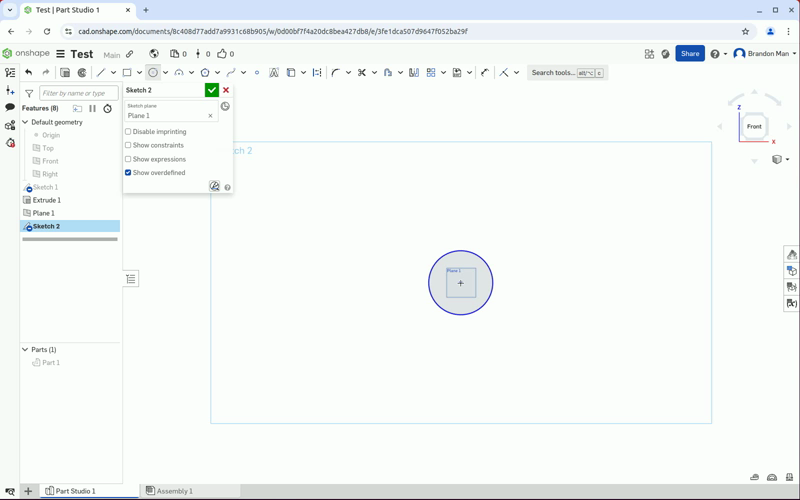
click(460, 282)
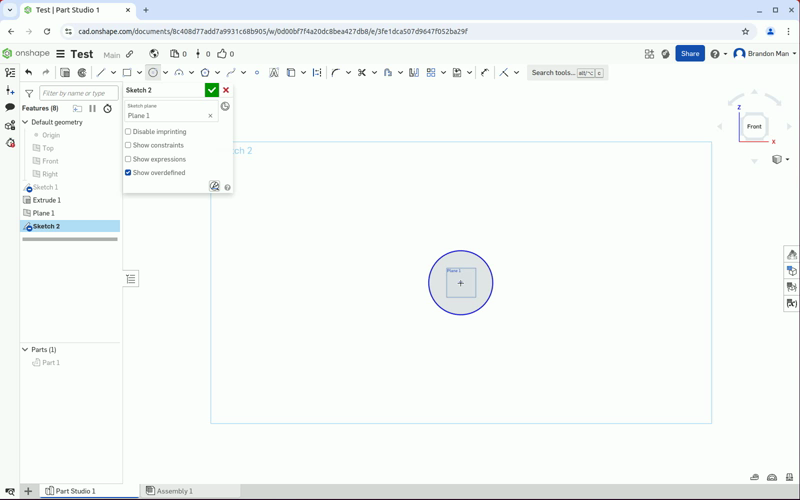
key_up(shift)
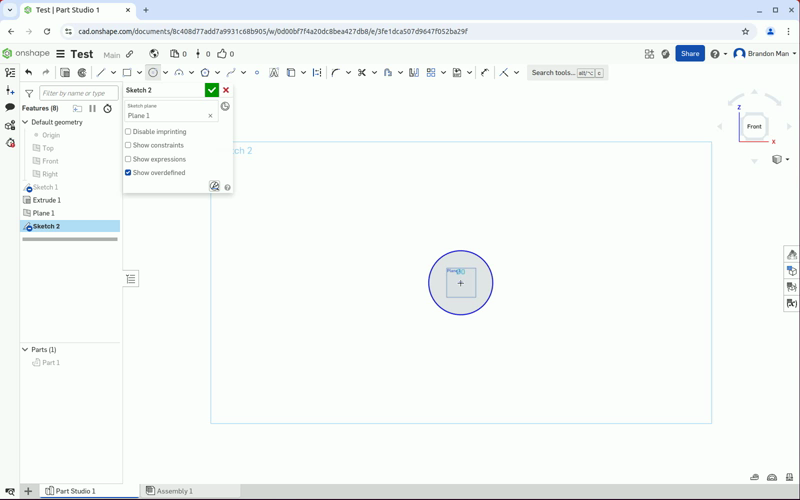
mouse_move(478, 282)
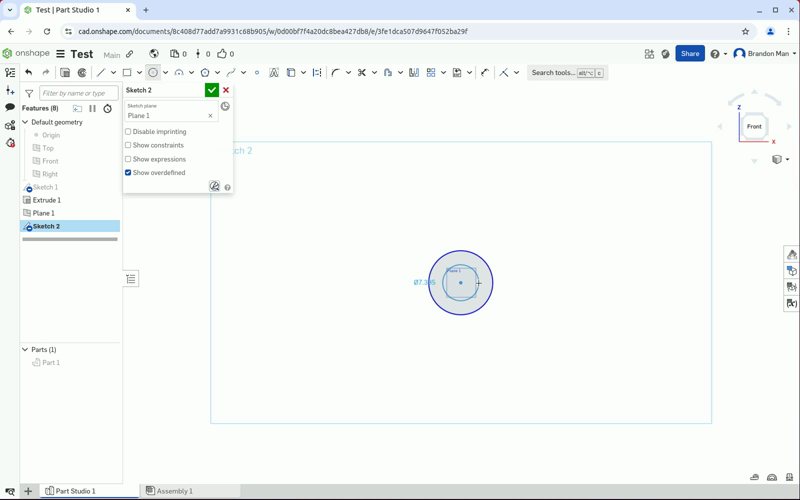
click(478, 282)
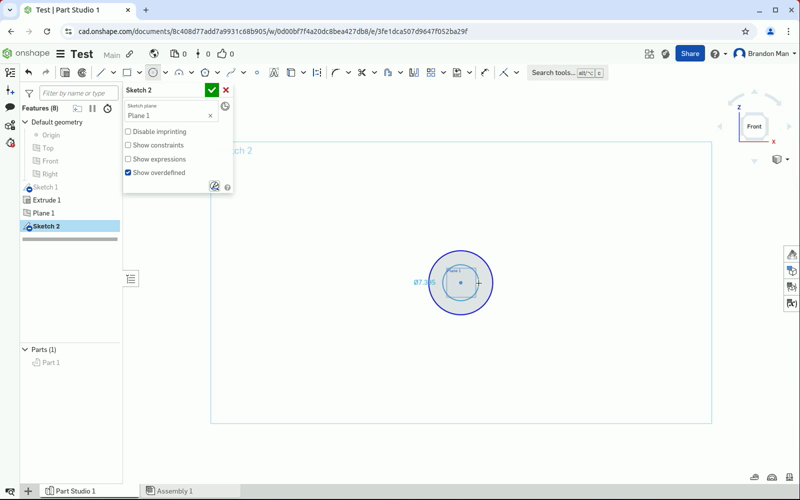
key(esc)
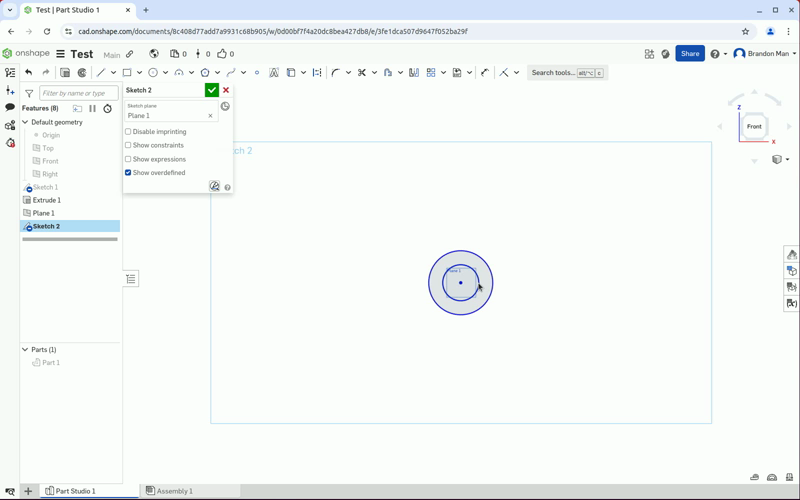
mouse_move(456, 310)
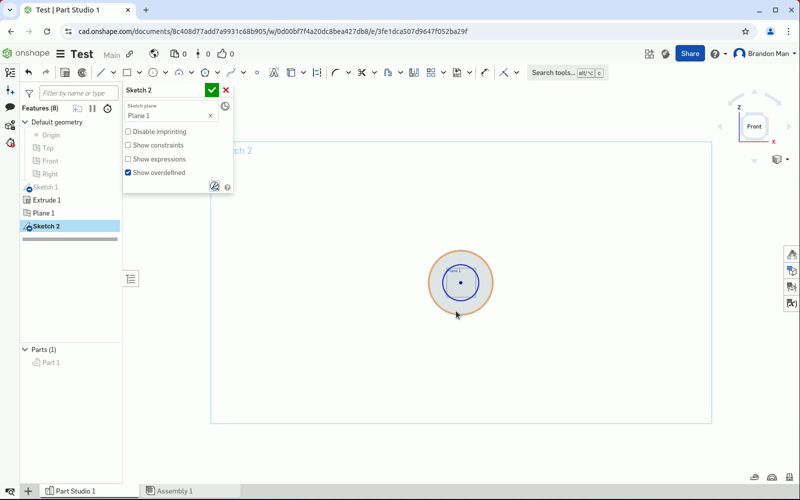
click(456, 310)
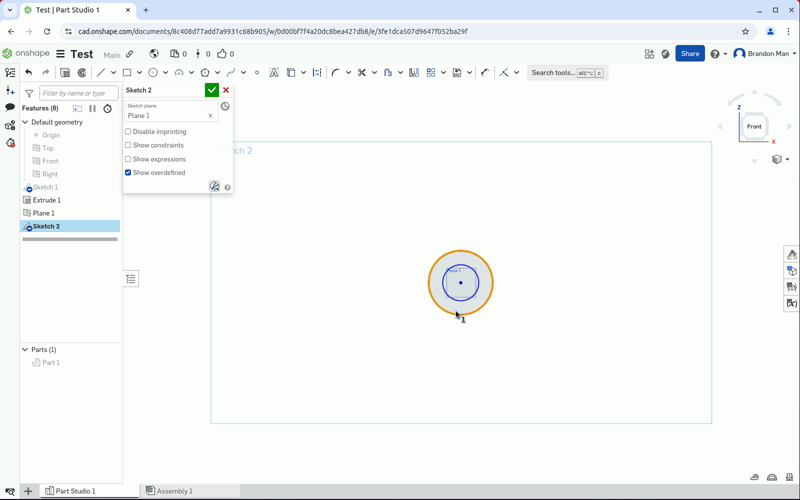
mouse_move(73, 352)
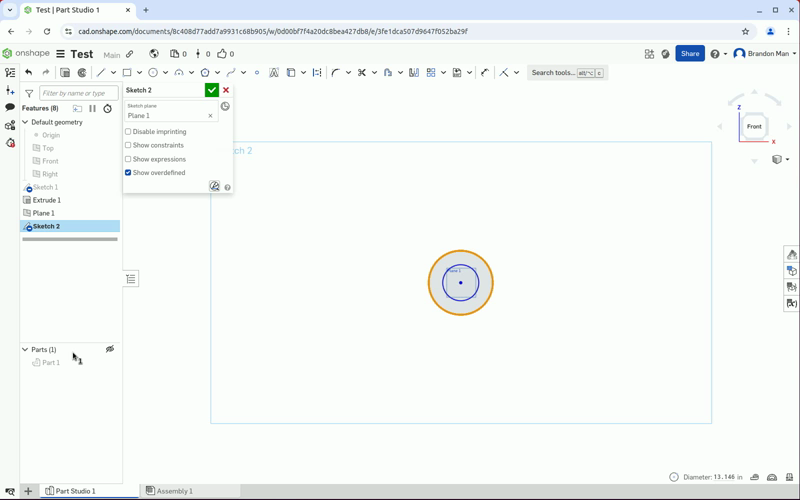
key(shift+y)
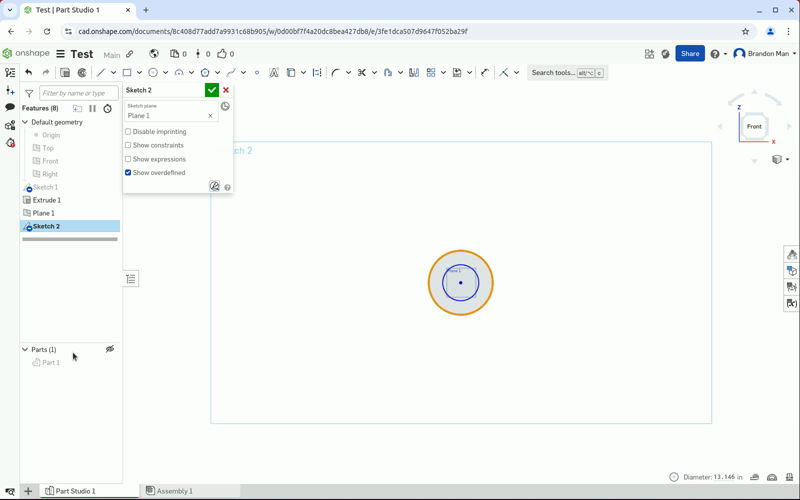
key(shift+e)
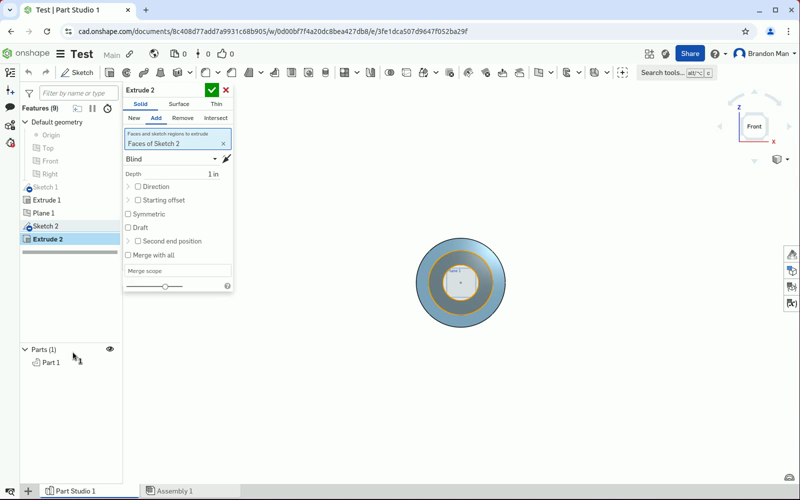
mouse_move(143, 106)
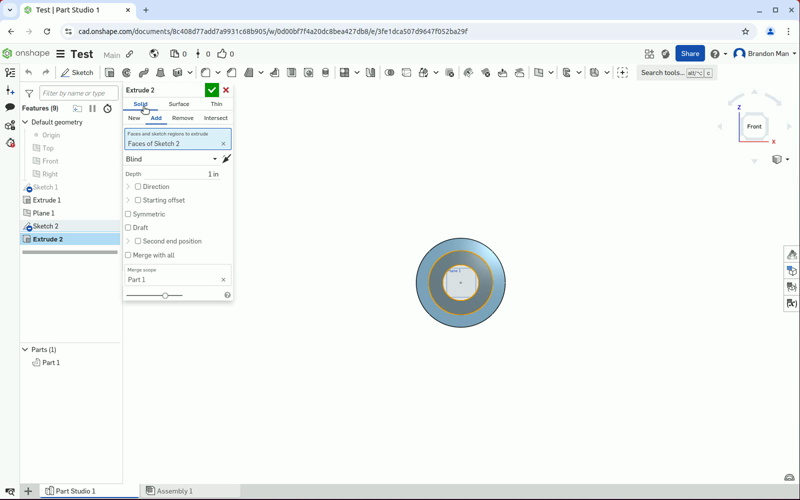
click(143, 106)
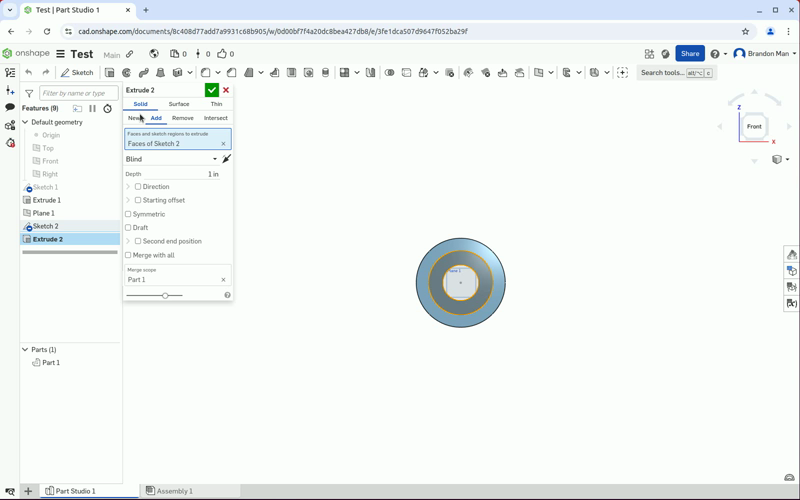
mouse_move(137, 120)
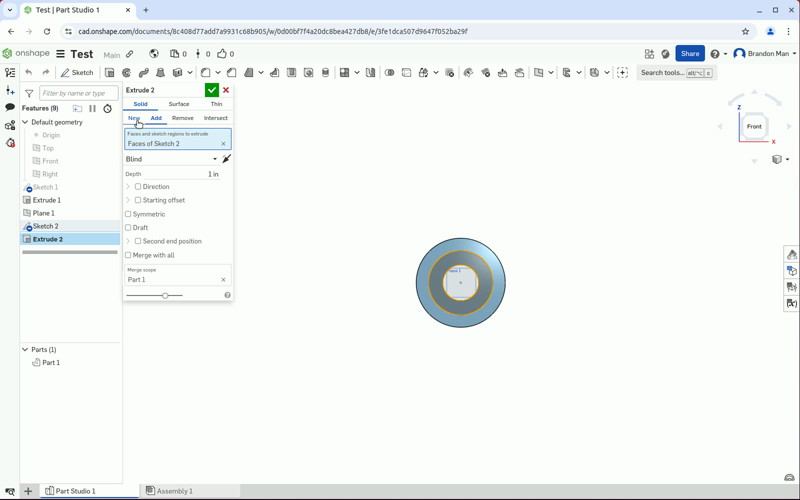
click(137, 120)
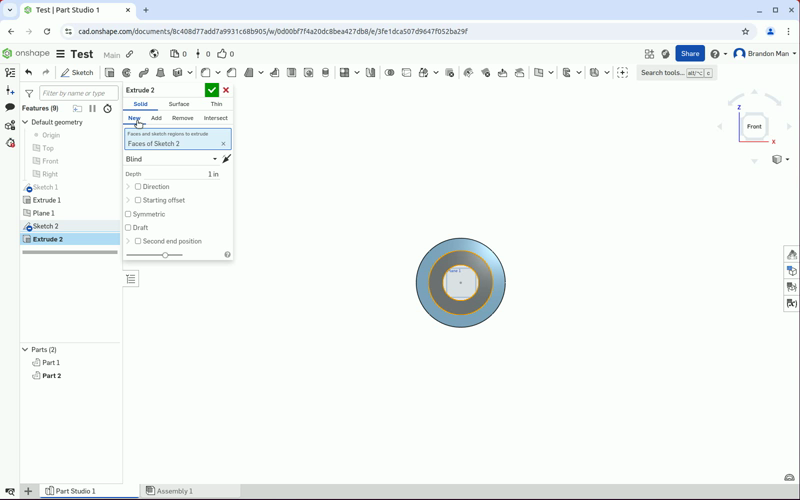
key(tab, 4)
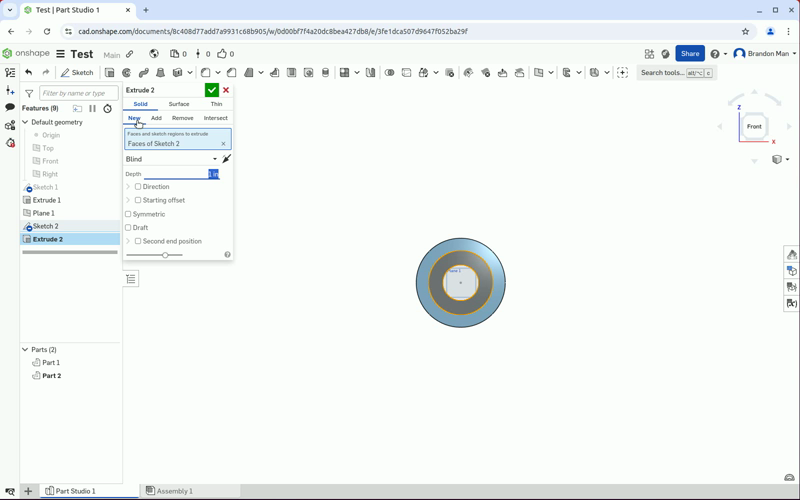
text(1.204)
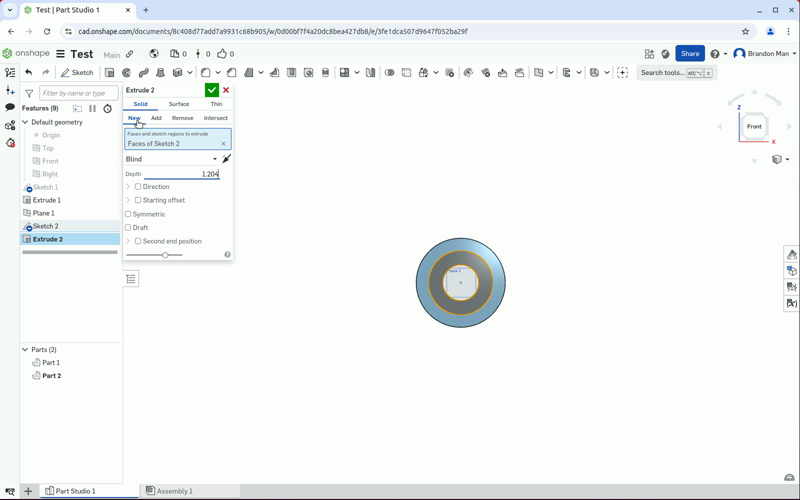
key(enter)
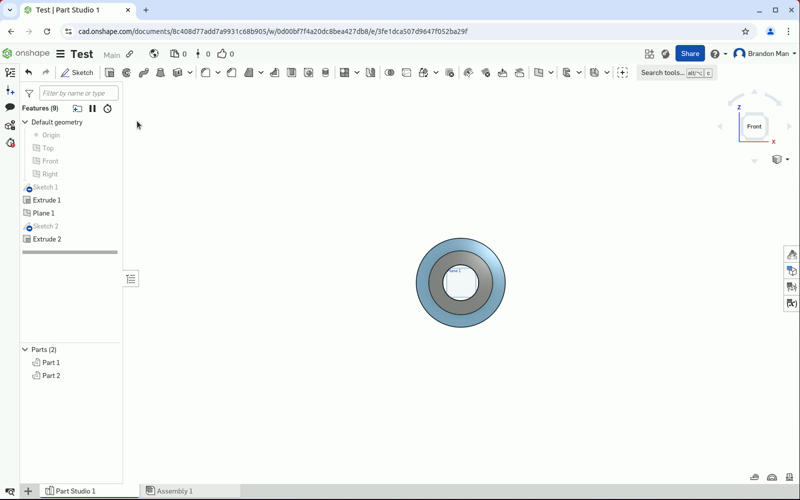
key(shift+h)
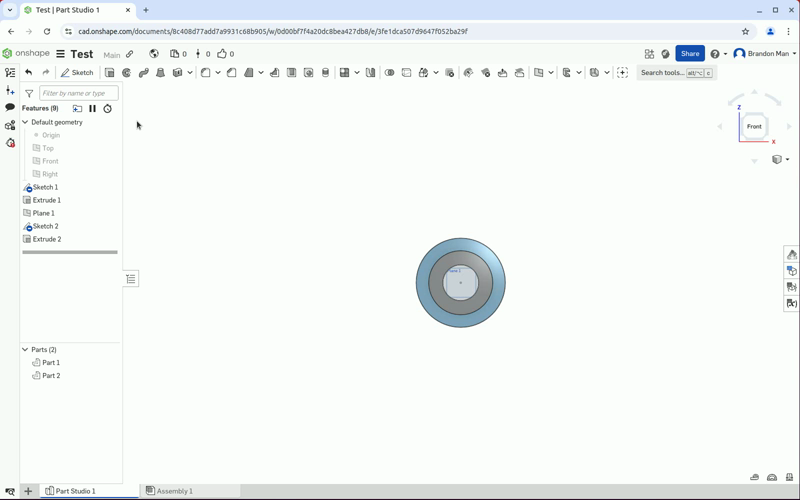
key(shift+h)
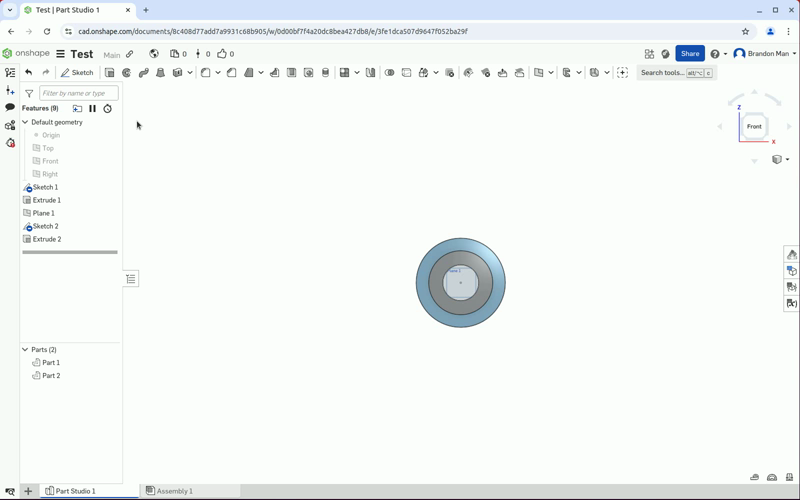
key(shift+7)
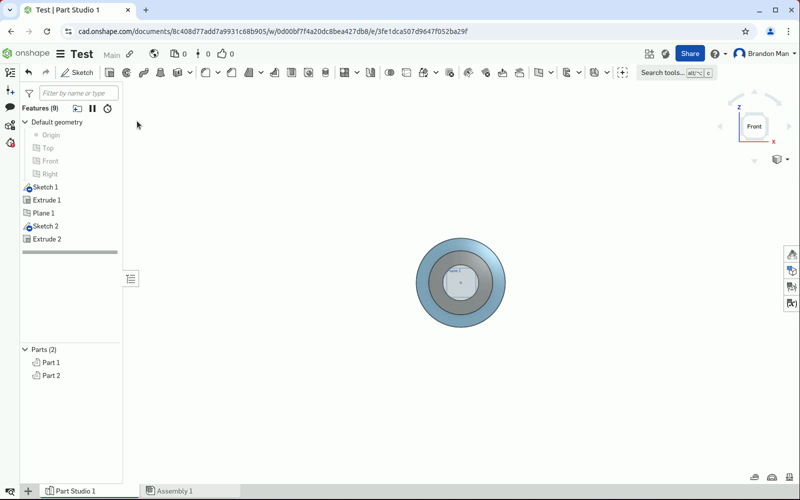
key(left, 2)
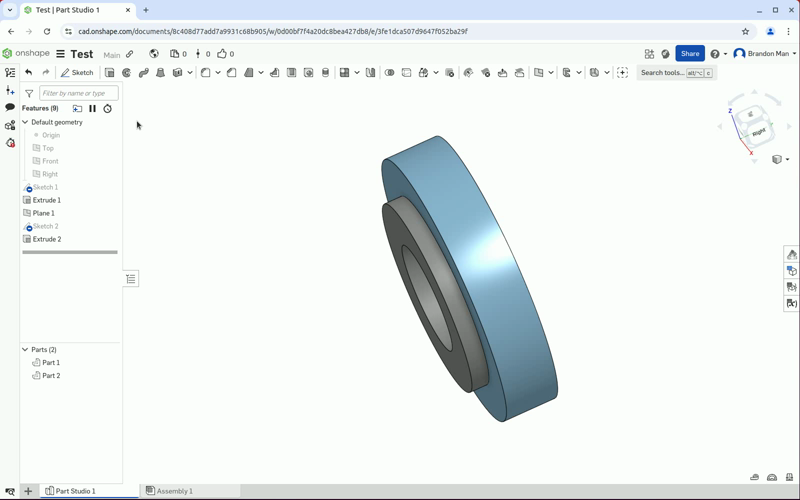
key(down, 2)
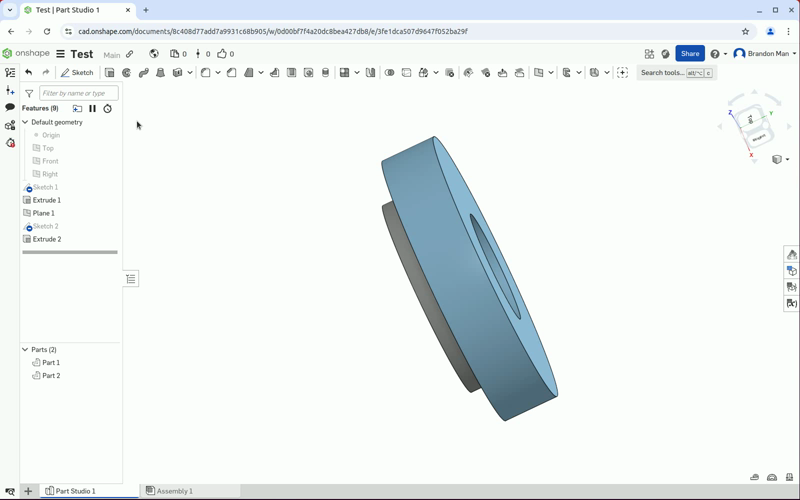
key(up, 2)
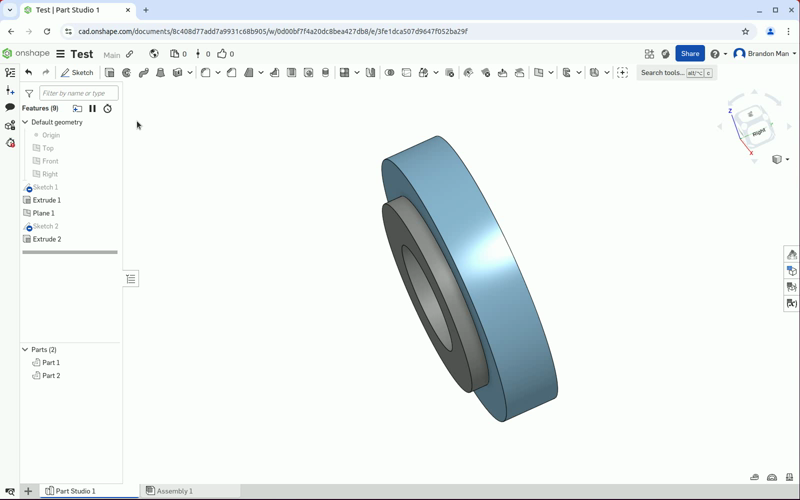
key(right, 2)
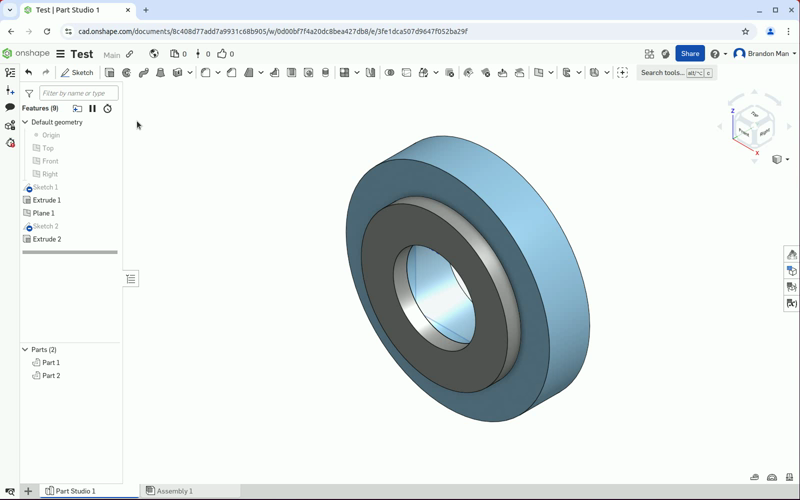
mouse_move(73, 189)
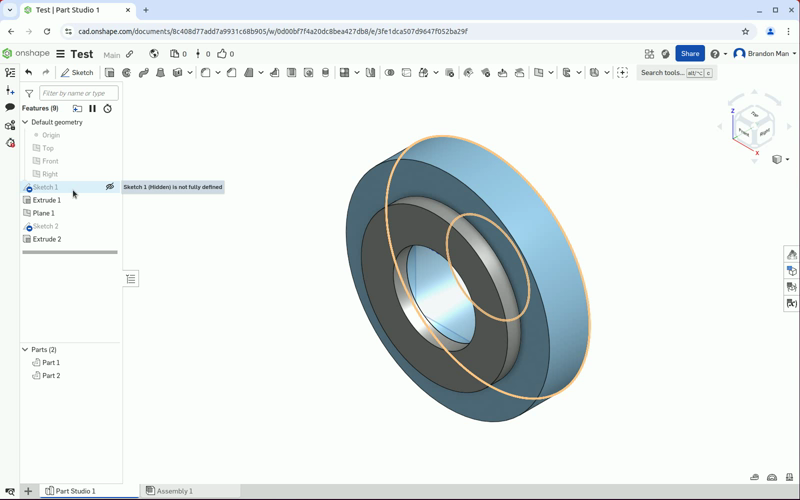
click(73, 189)